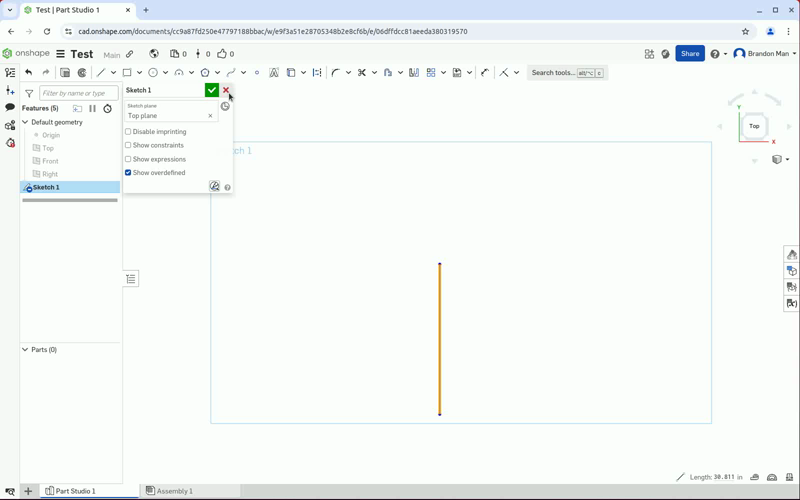
key(shift+h)
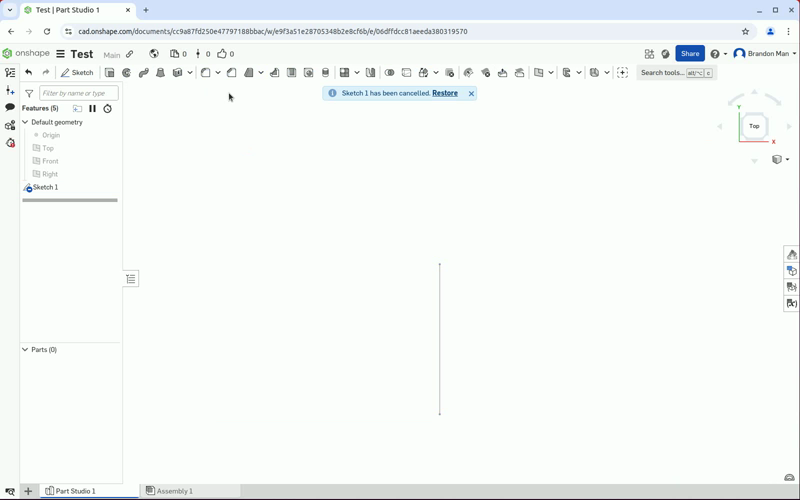
key(shift+s)
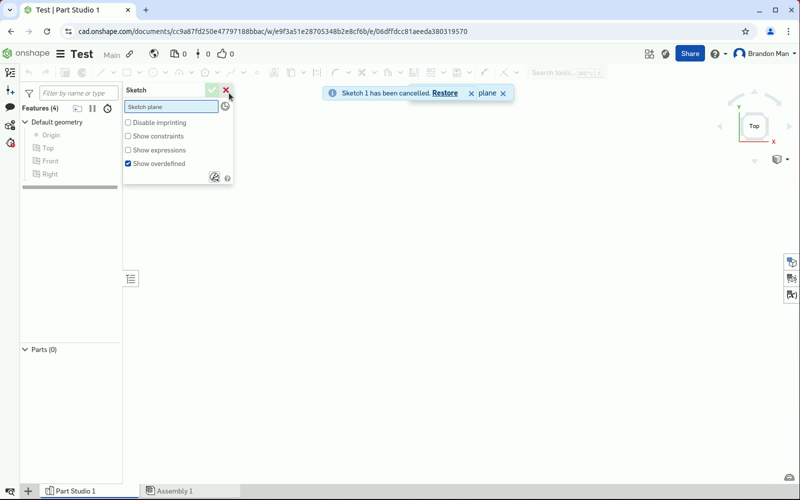
mouse_move(73, 150)
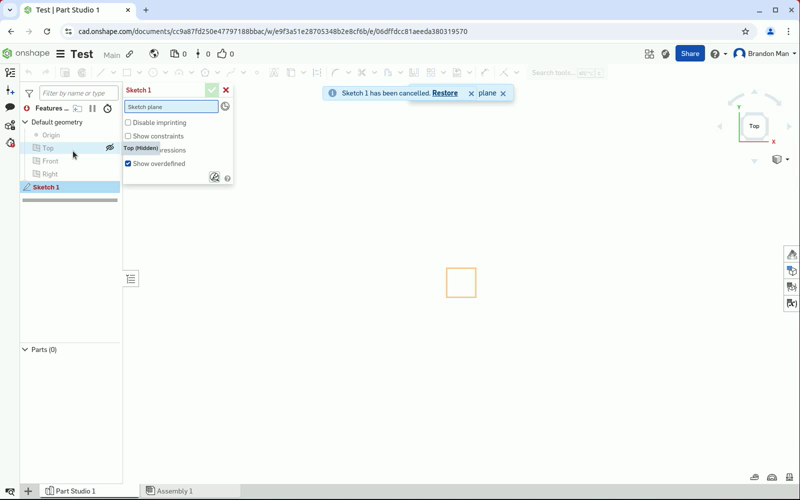
click(73, 150)
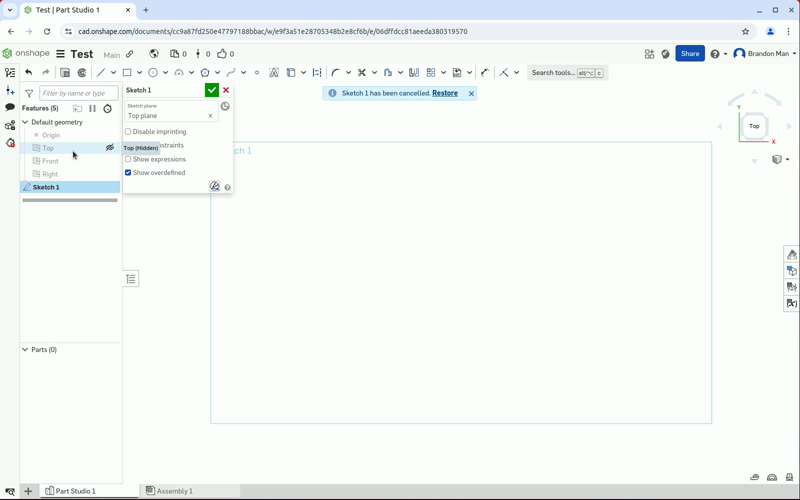
mouse_move(73, 352)
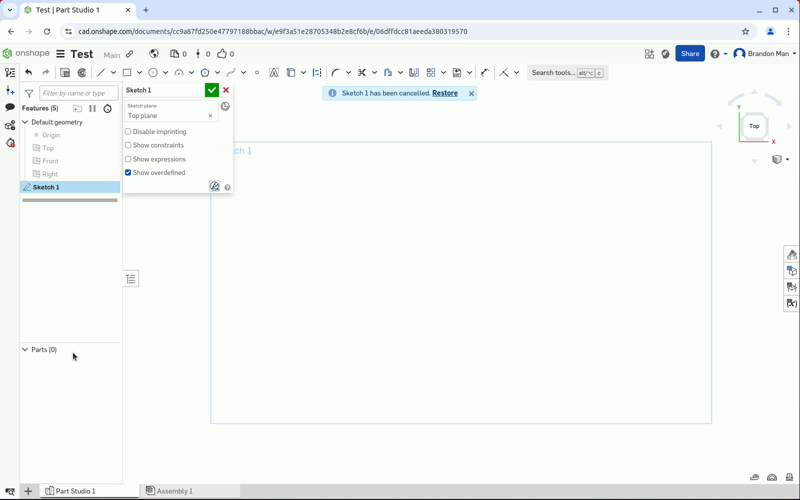
key(y)
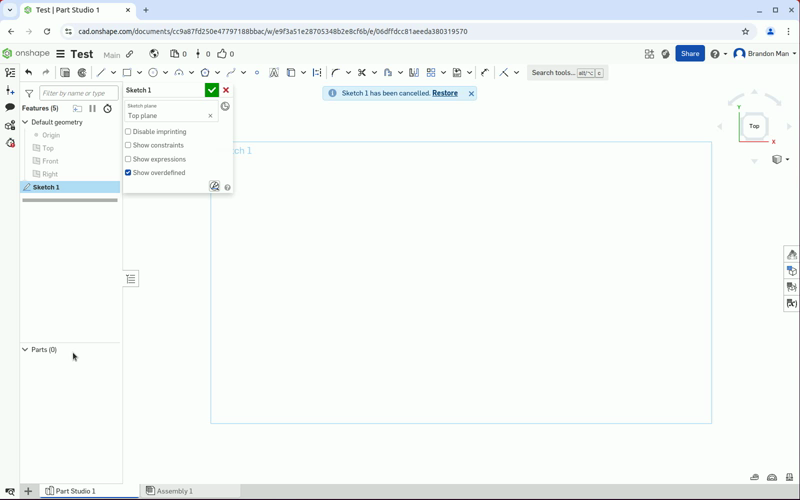
key(l)
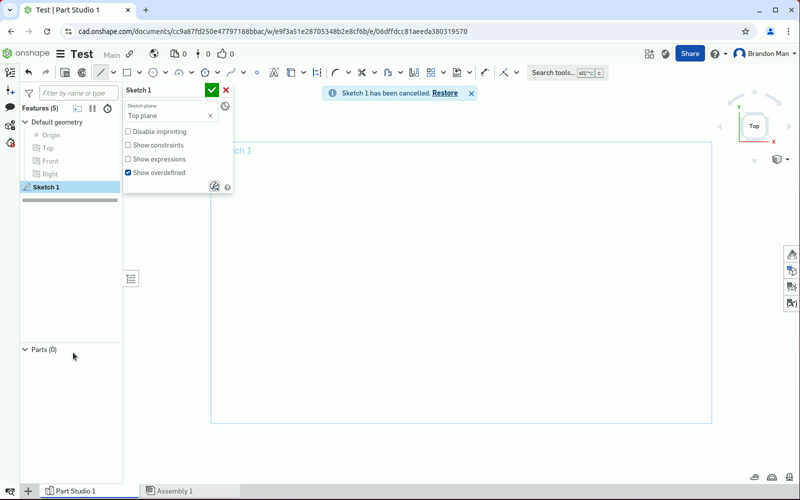
key_down(shift)
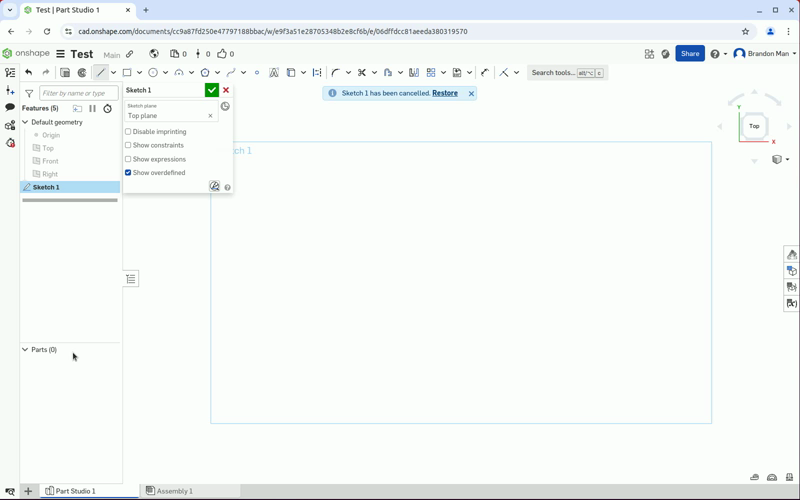
mouse_move(348, 367)
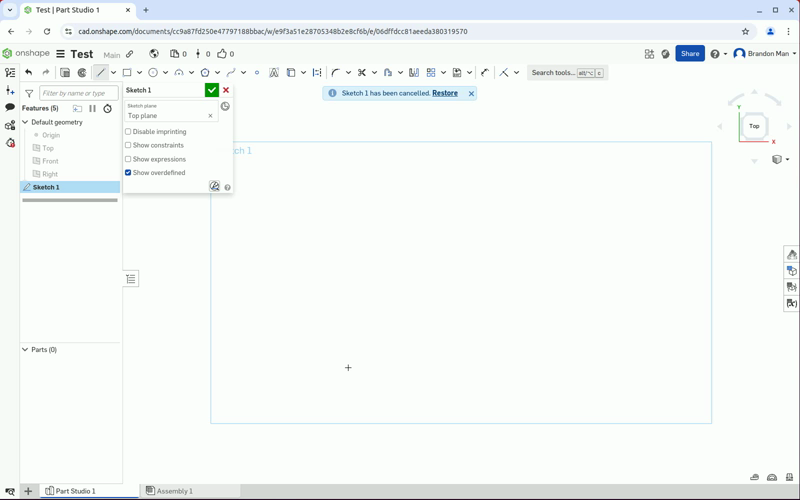
click(348, 367)
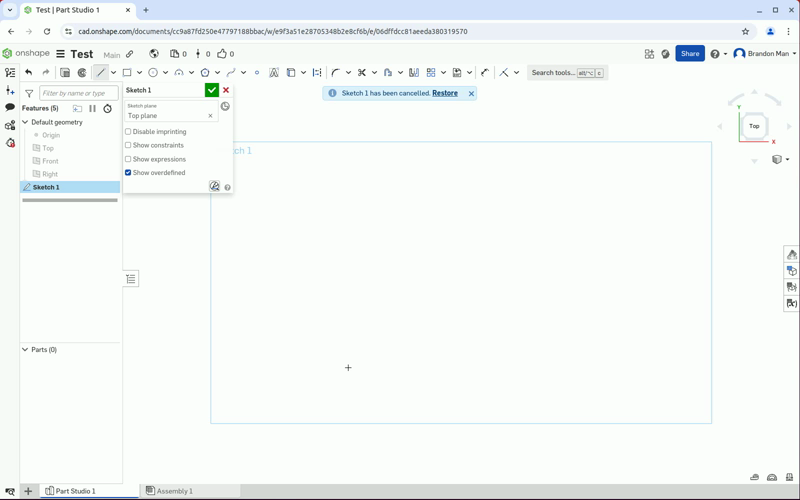
key_up(shift)
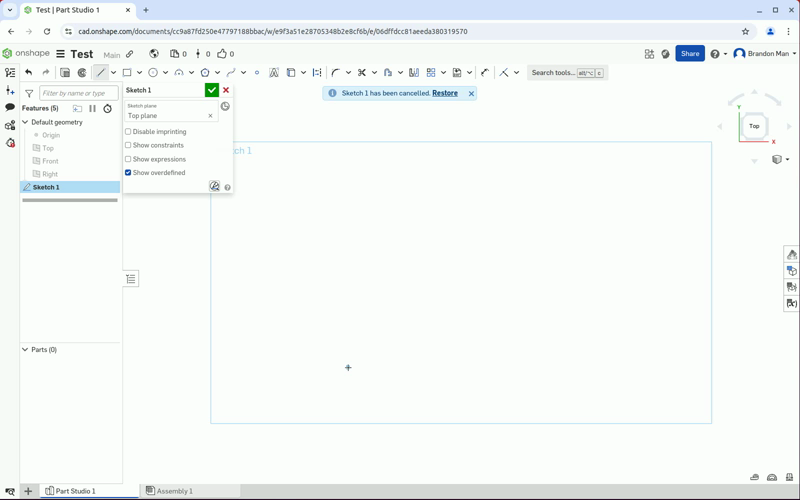
key_down(shift)
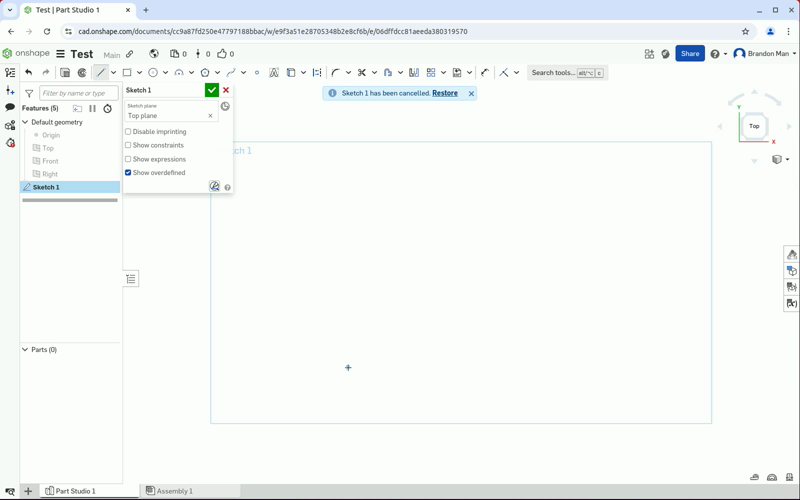
mouse_move(572, 367)
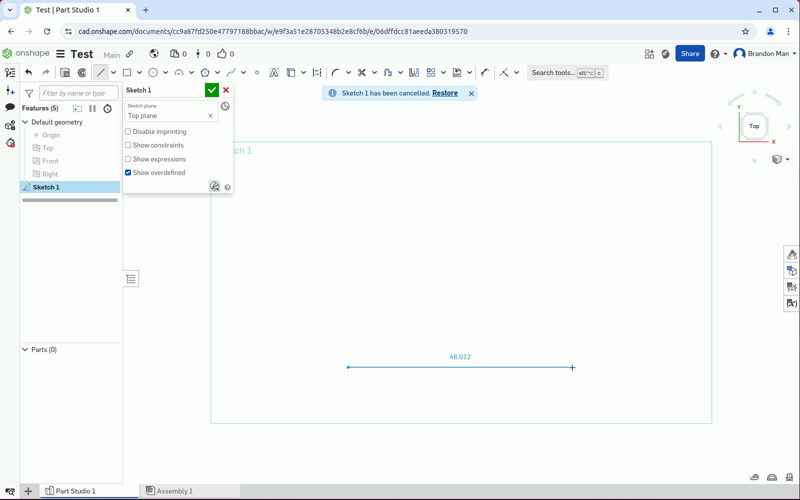
click(572, 367)
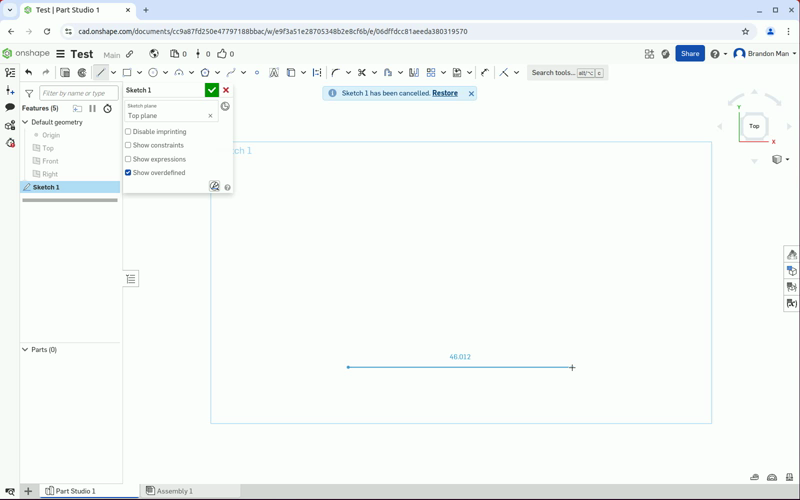
key_up(shift)
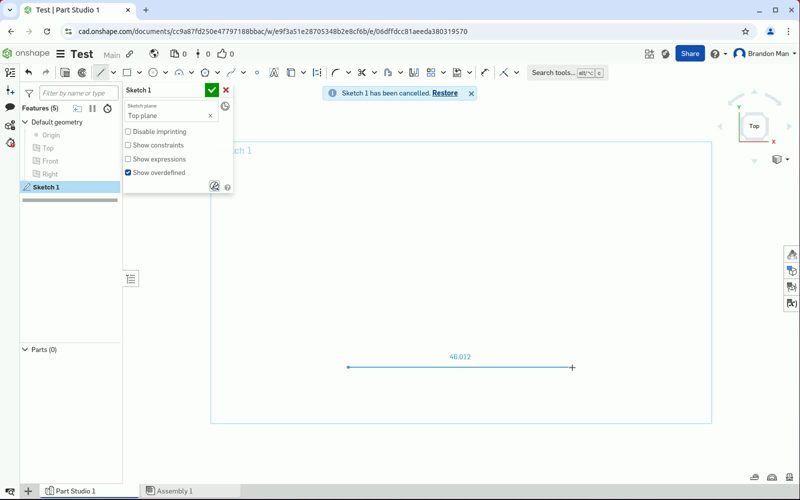
key_down(shift)
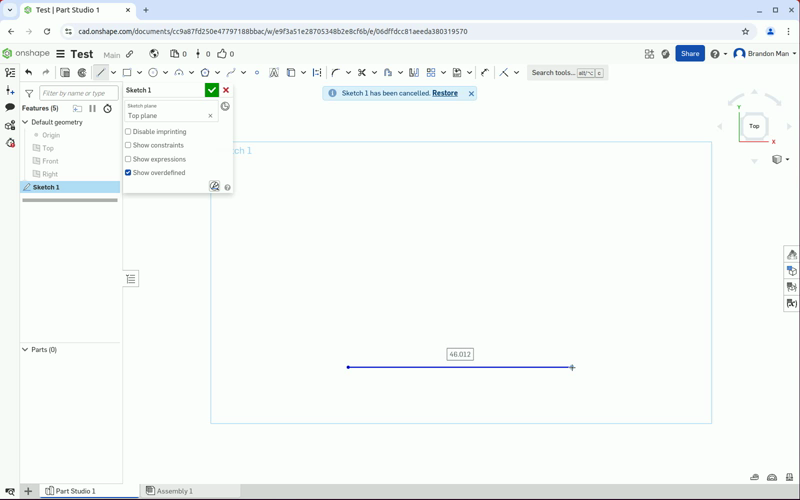
mouse_move(572, 199)
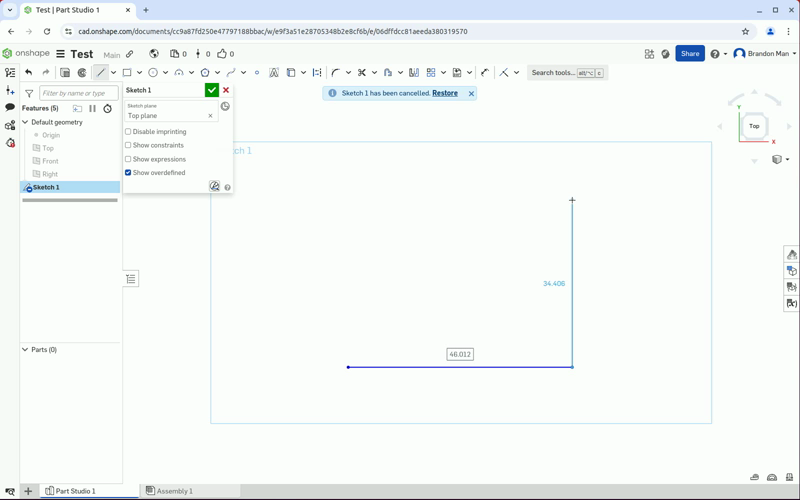
click(572, 199)
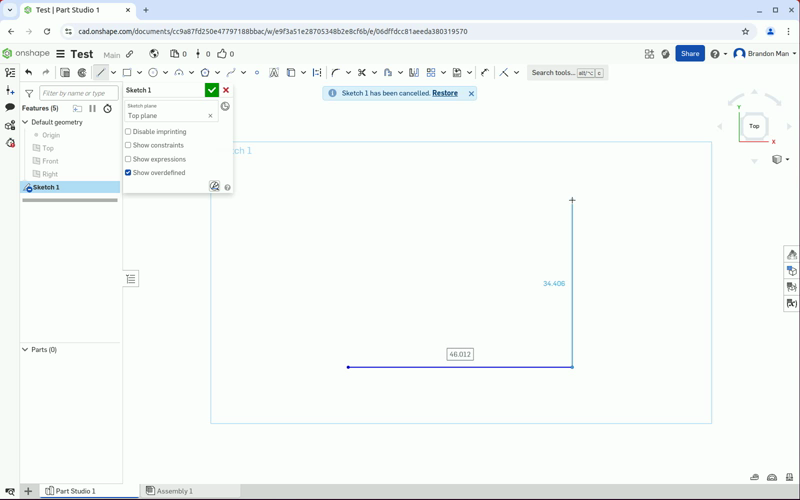
key_up(shift)
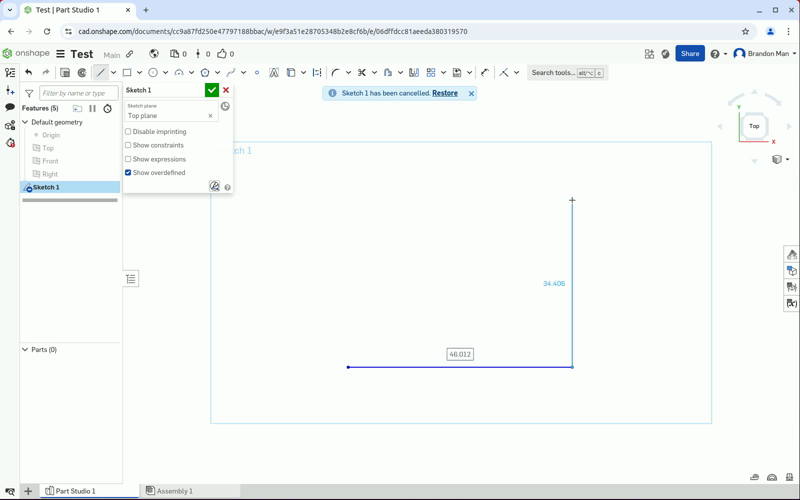
key_down(shift)
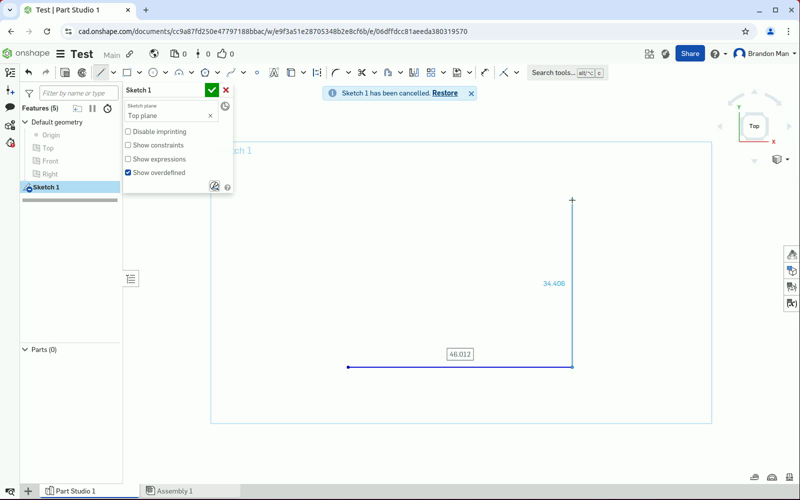
mouse_move(348, 199)
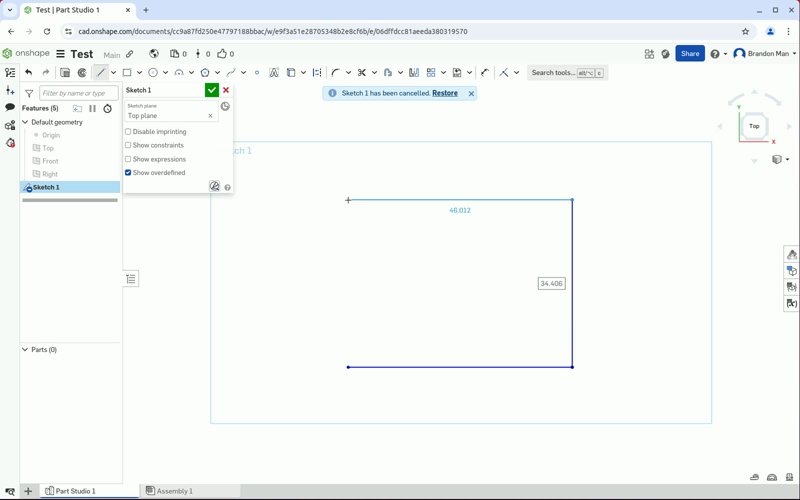
click(348, 199)
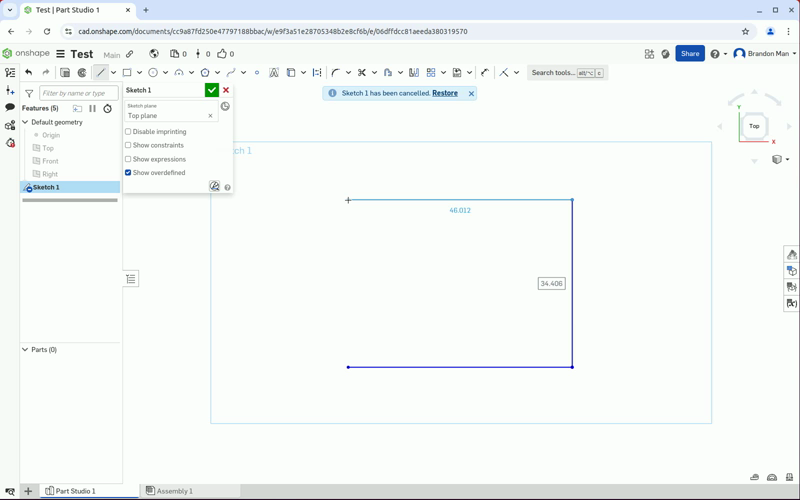
key_up(shift)
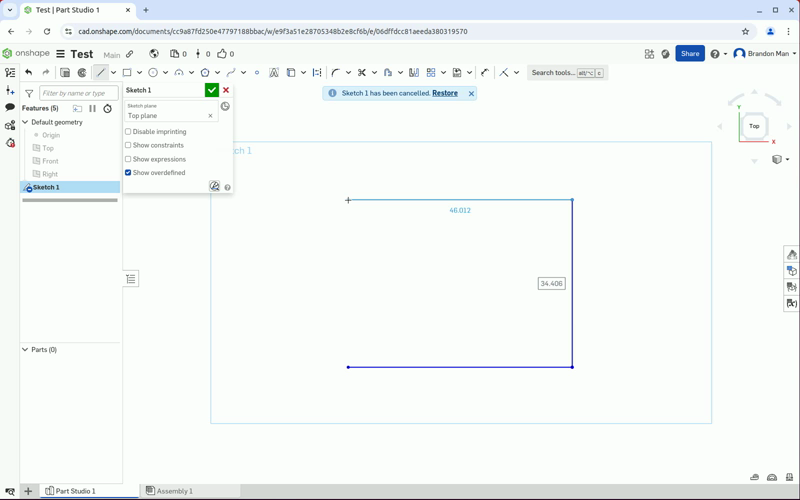
key_down(shift)
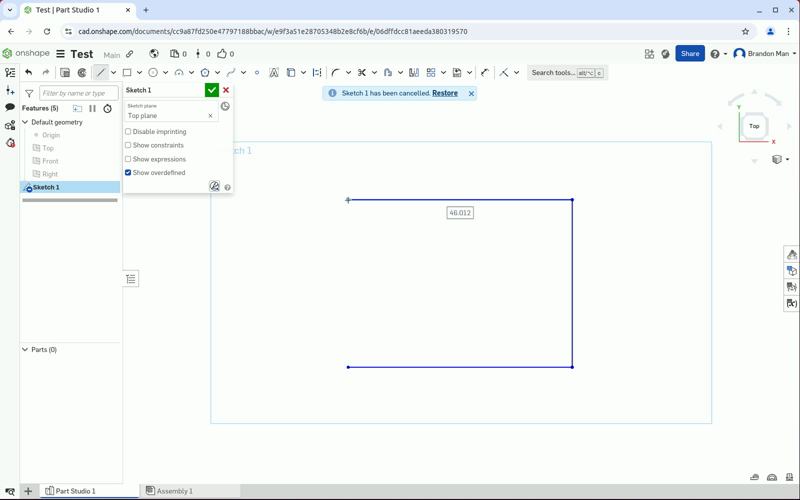
mouse_move(348, 367)
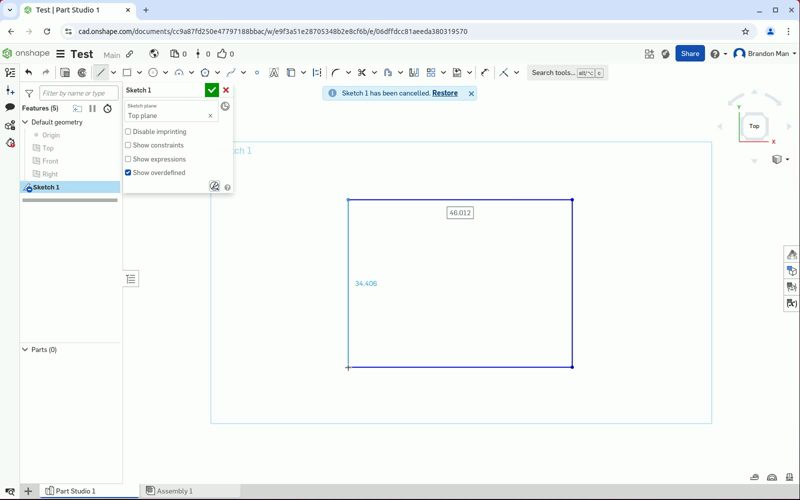
key_up(shift)
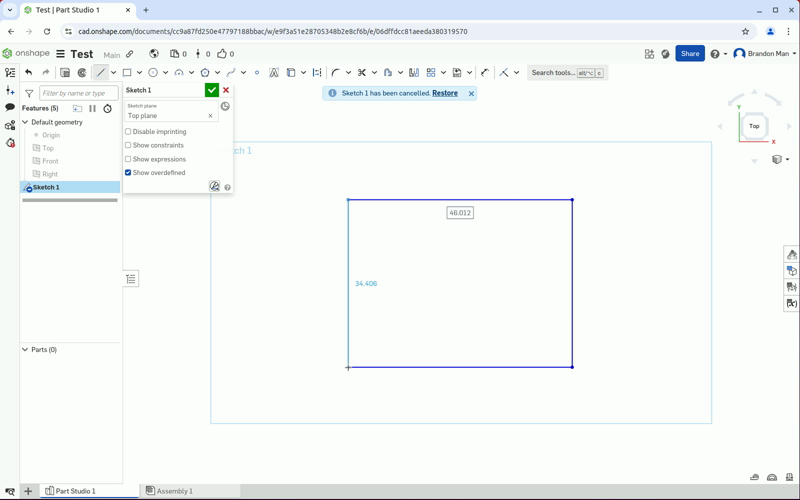
click(348, 367)
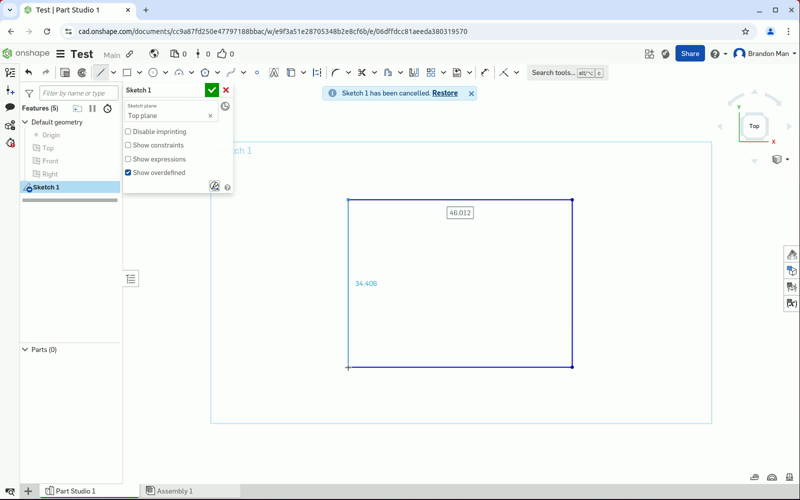
key(esc)
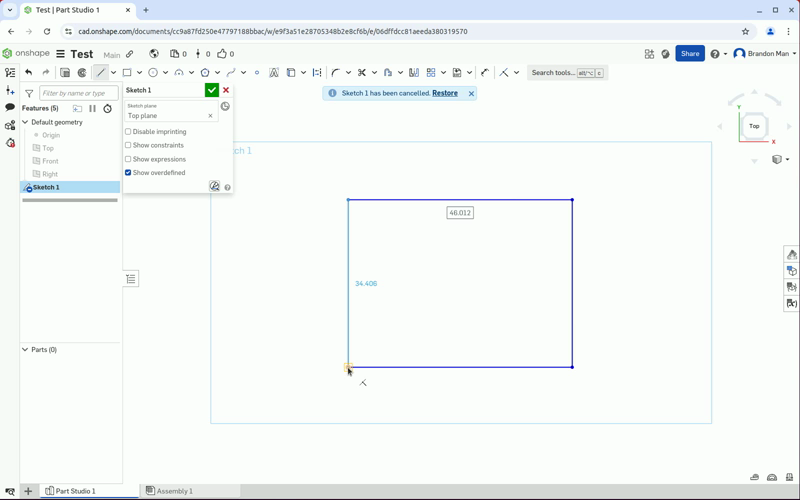
mouse_move(469, 322)
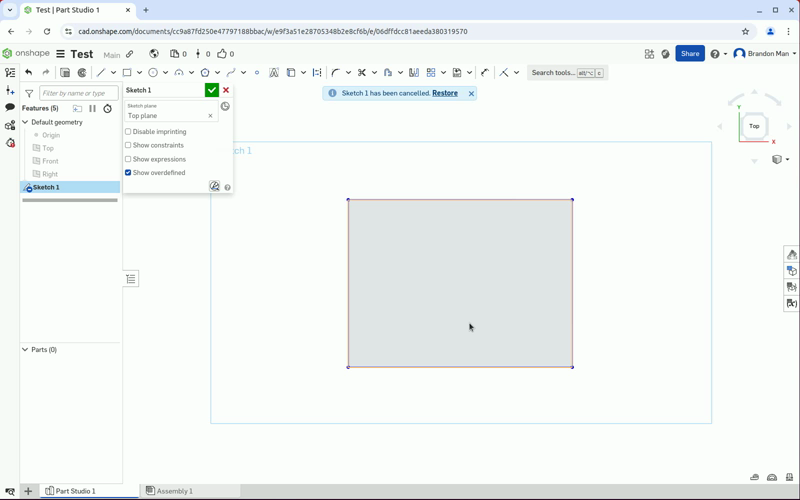
click(469, 322)
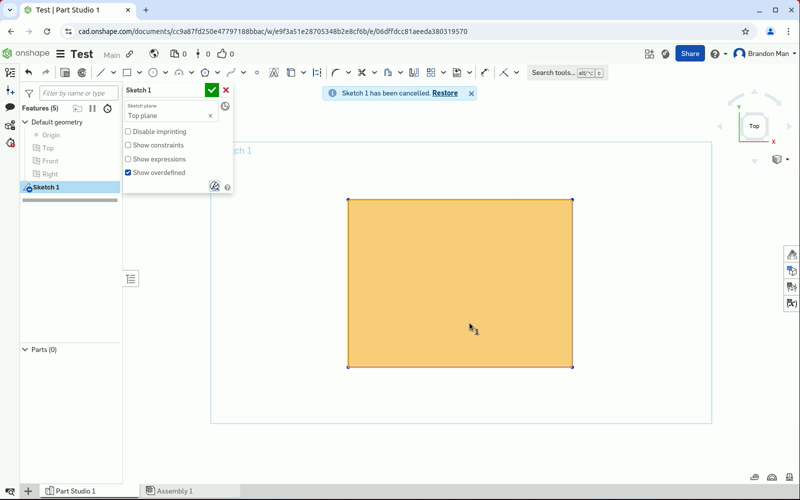
mouse_move(73, 352)
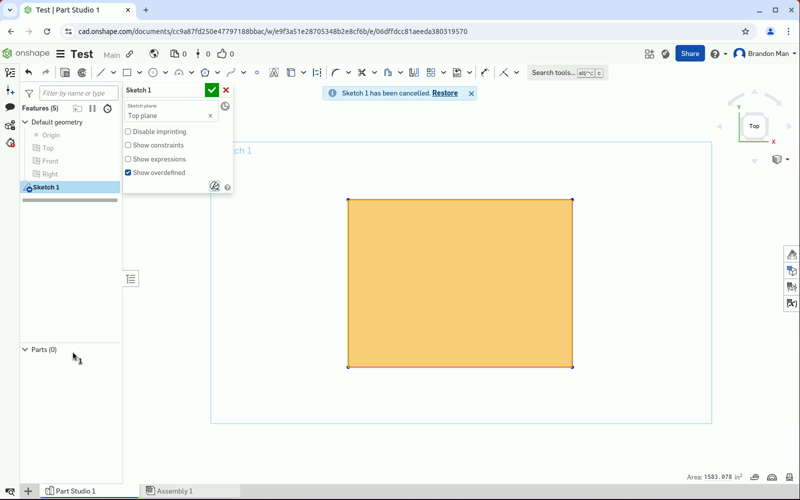
key(shift+y)
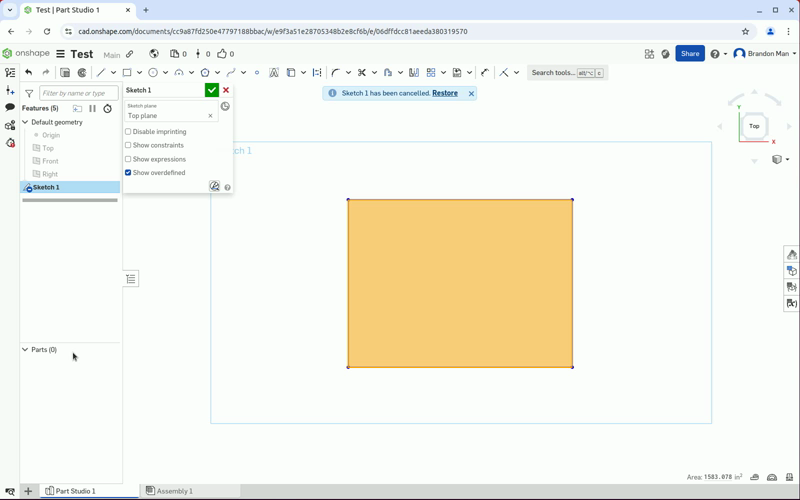
key(shift+e)
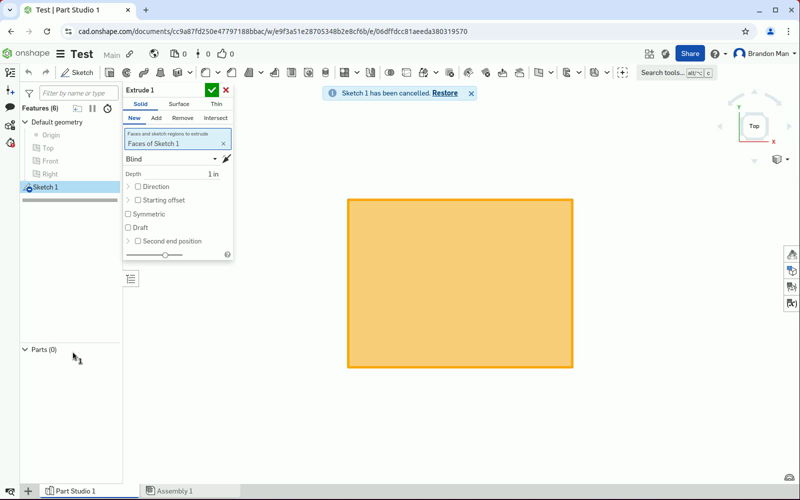
mouse_move(143, 106)
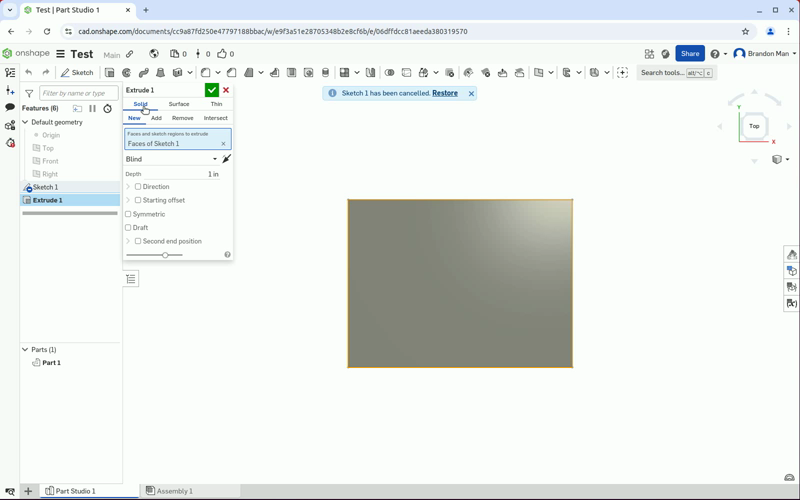
click(143, 106)
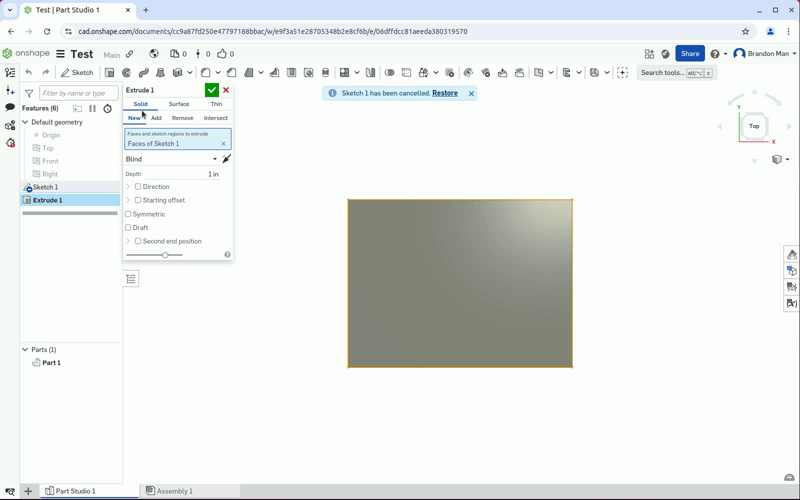
mouse_move(137, 120)
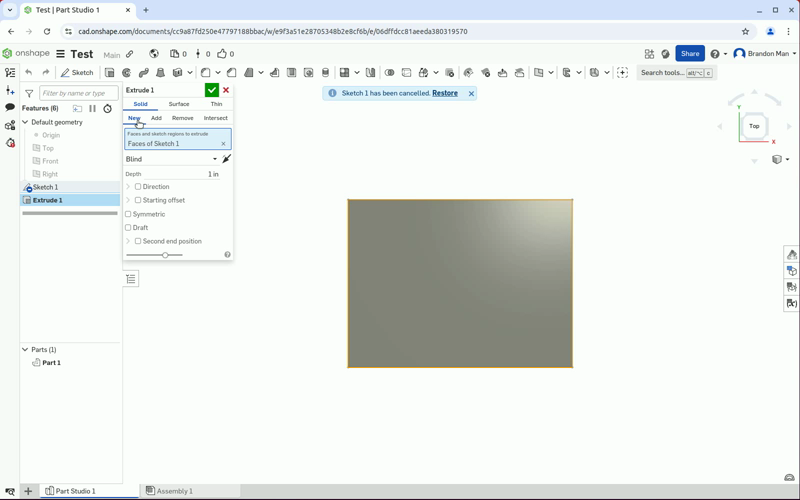
click(137, 120)
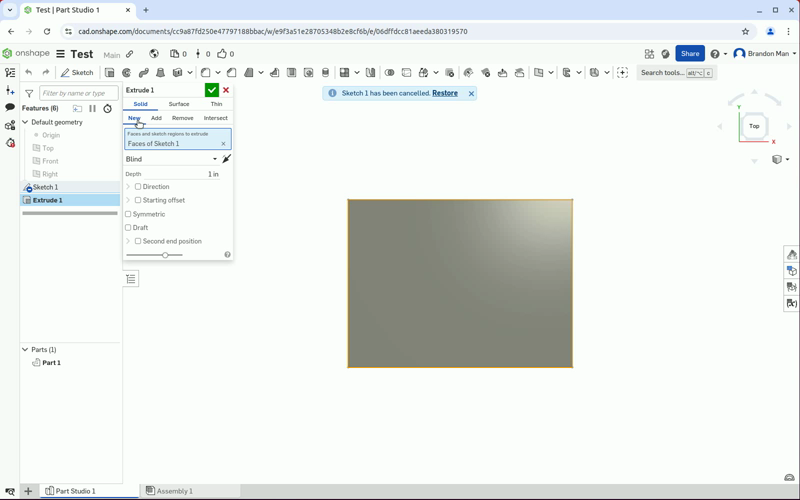
key(tab, 4)
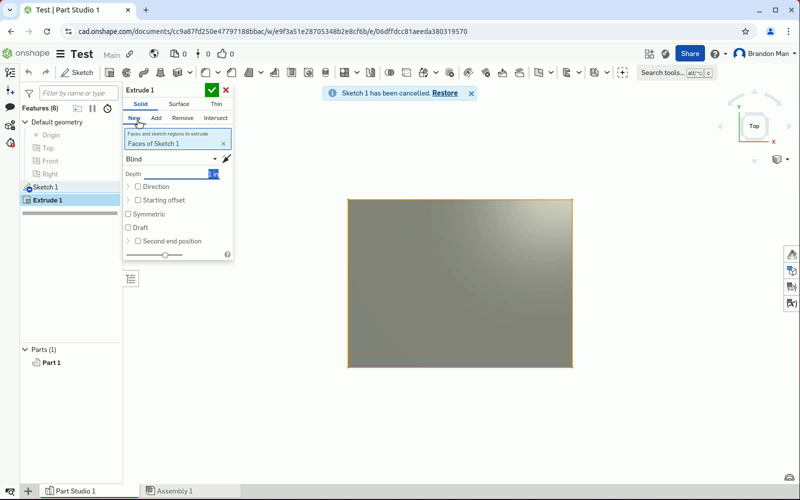
text(0.241)
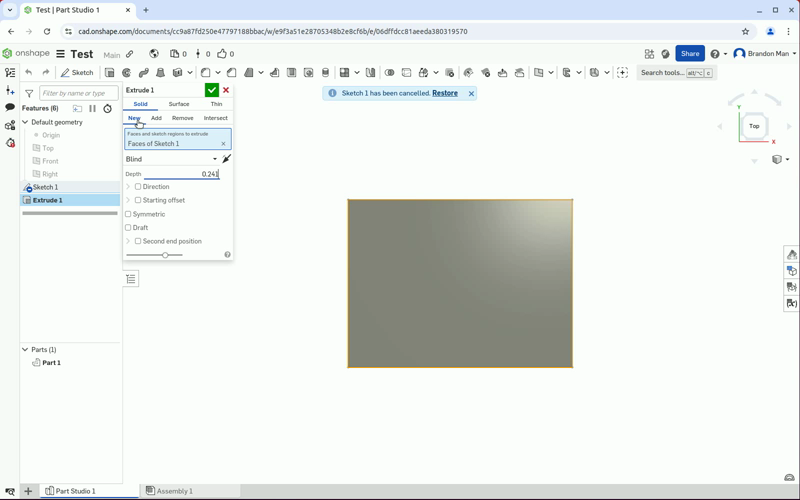
key(enter)
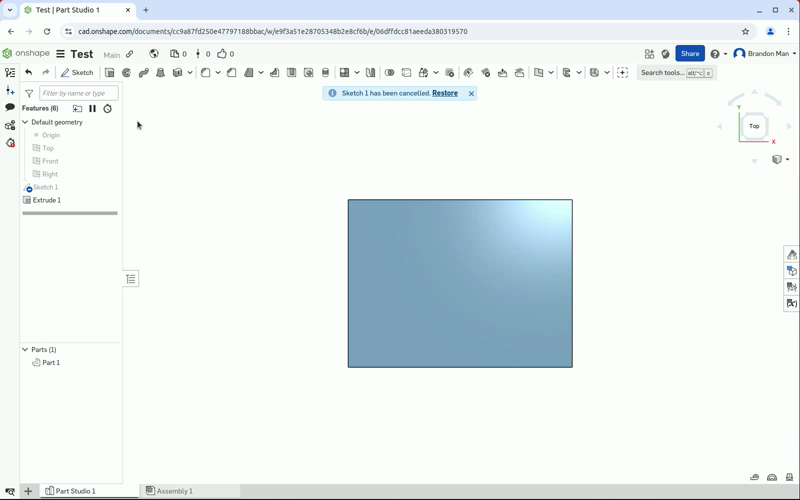
key(shift+h)
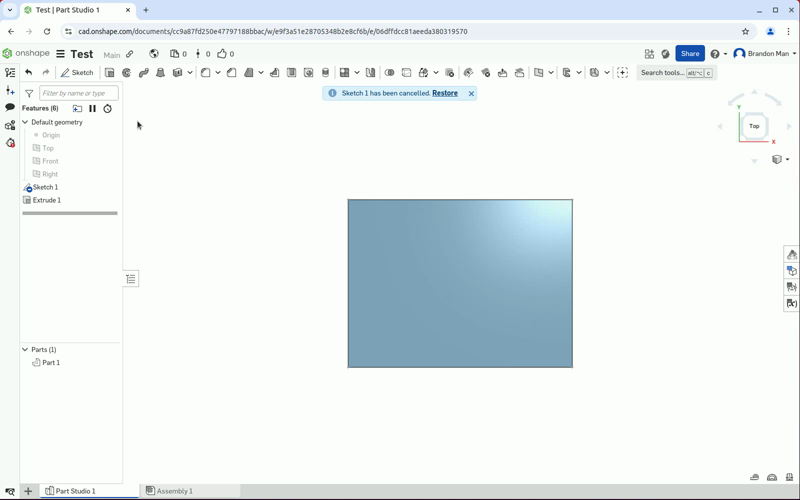
key(shift+h)
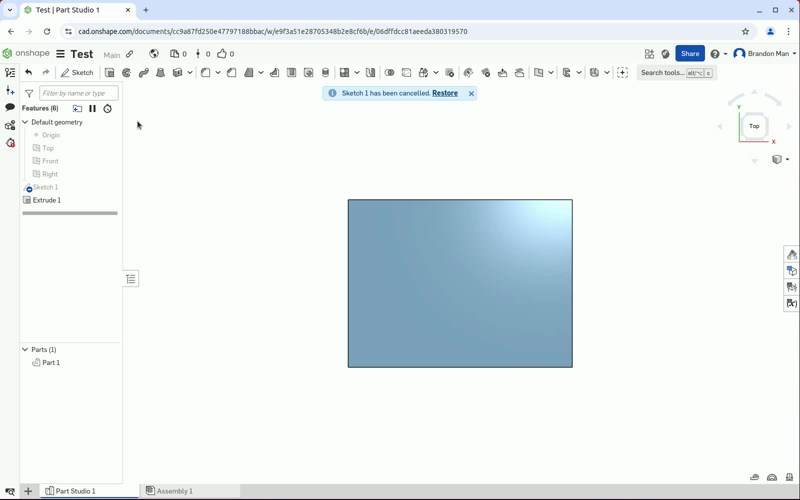
mouse_move(73, 189)
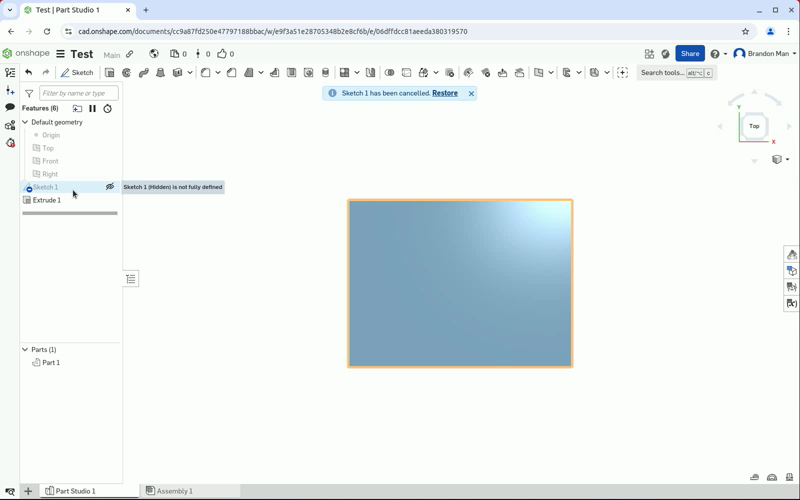
click(73, 189)
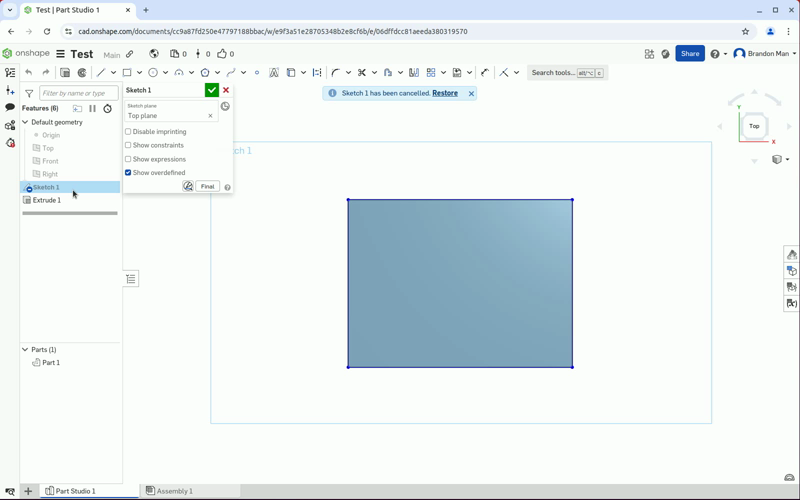
mouse_move(229, 92)
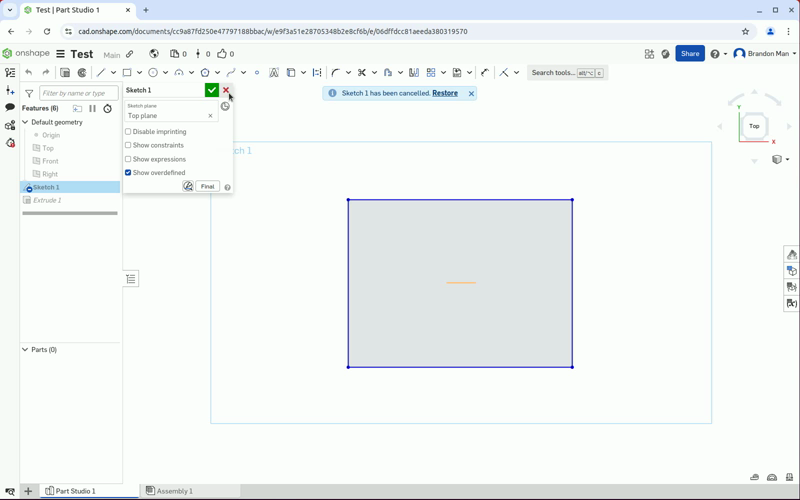
click(229, 92)
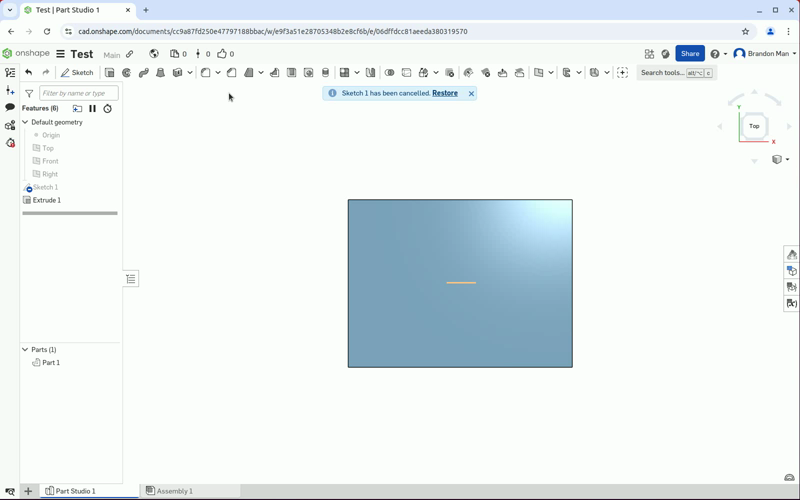
mouse_move(73, 352)
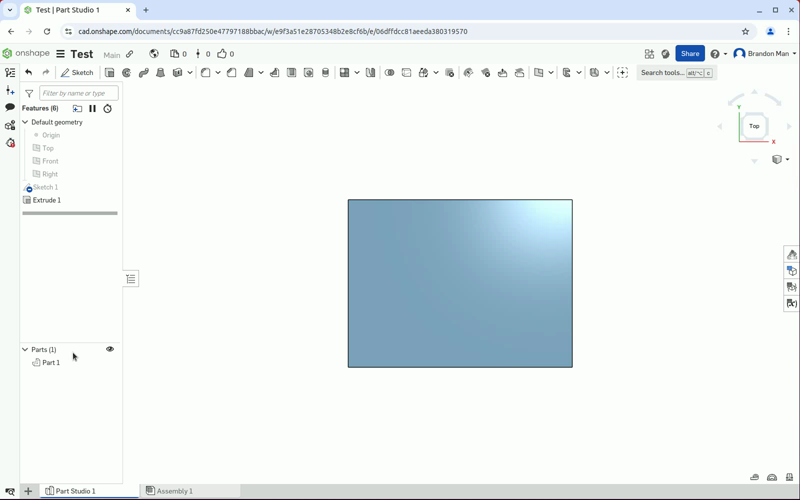
key(y)
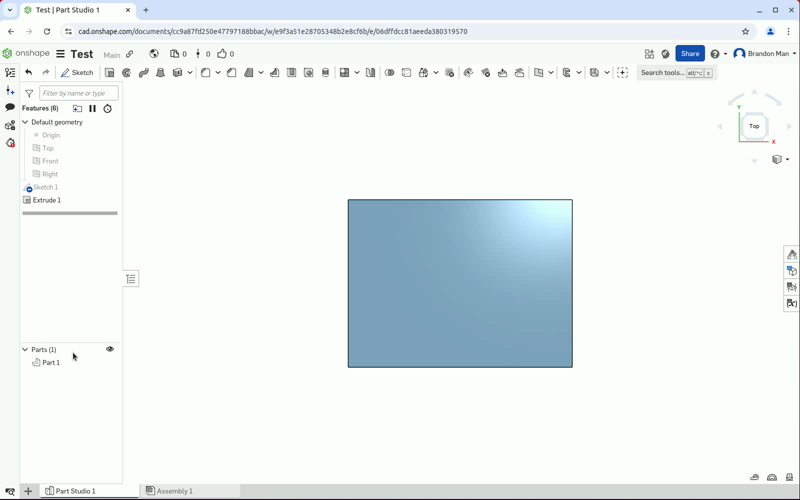
key(shift+p)
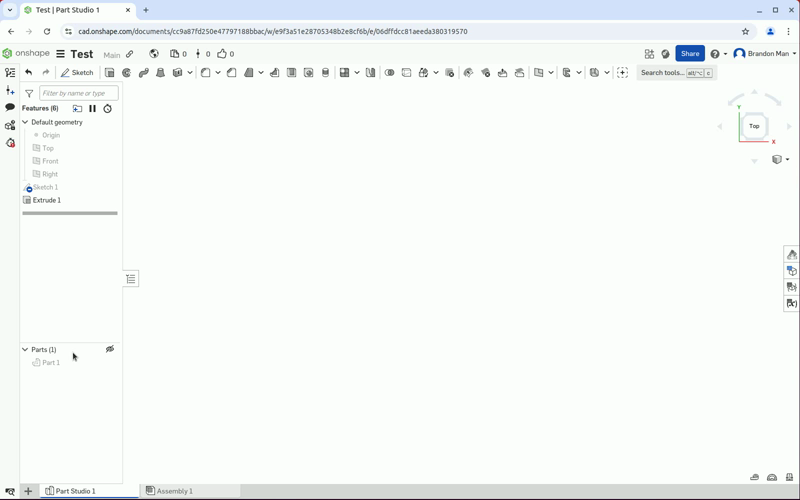
key(space)
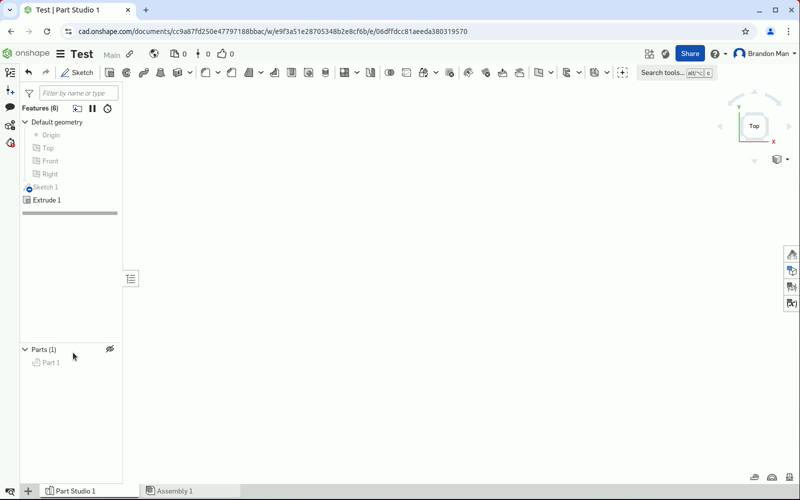
key_down(shift)
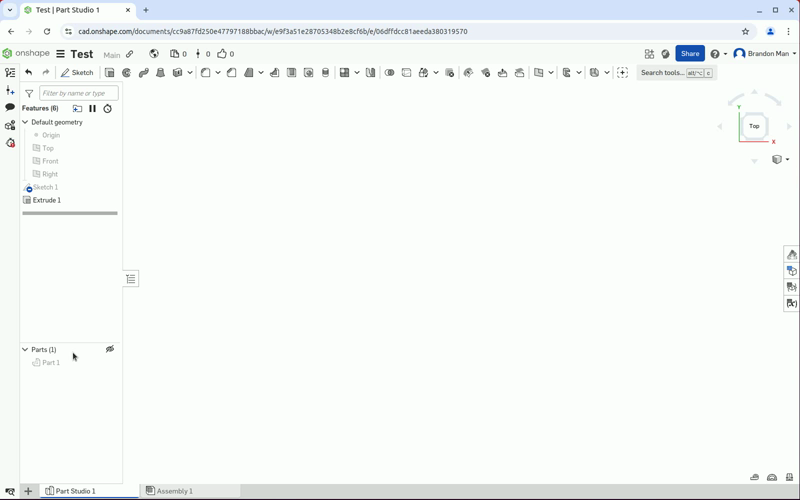
key(up)
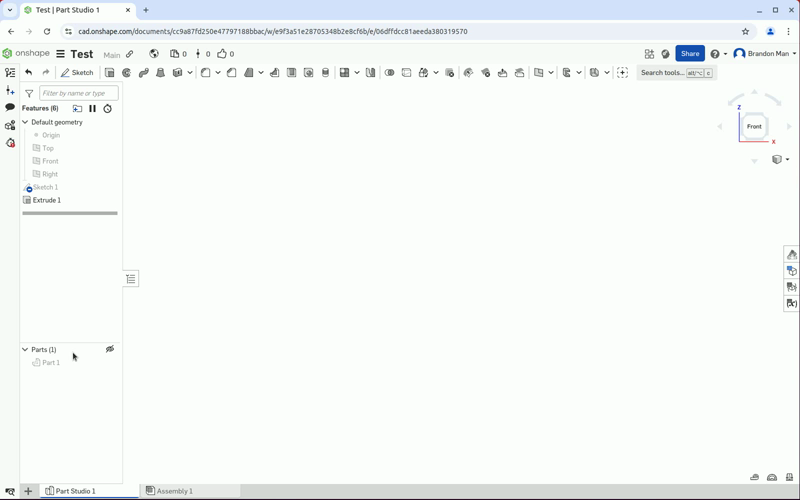
key_up(shift)
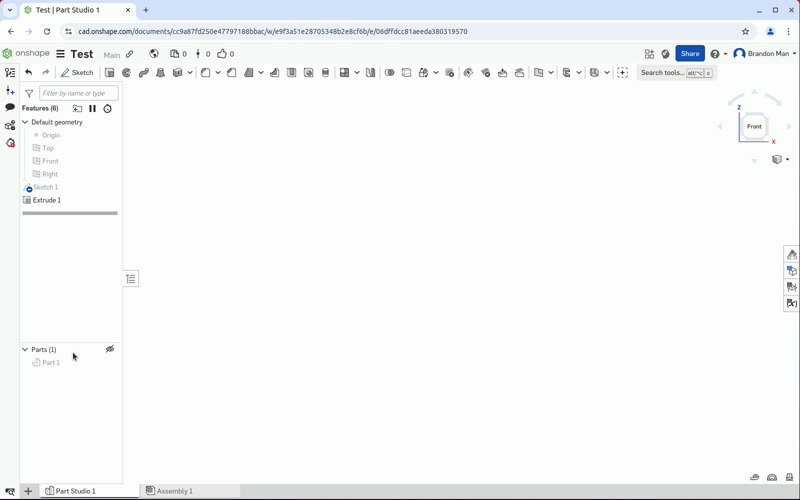
mouse_move(73, 352)
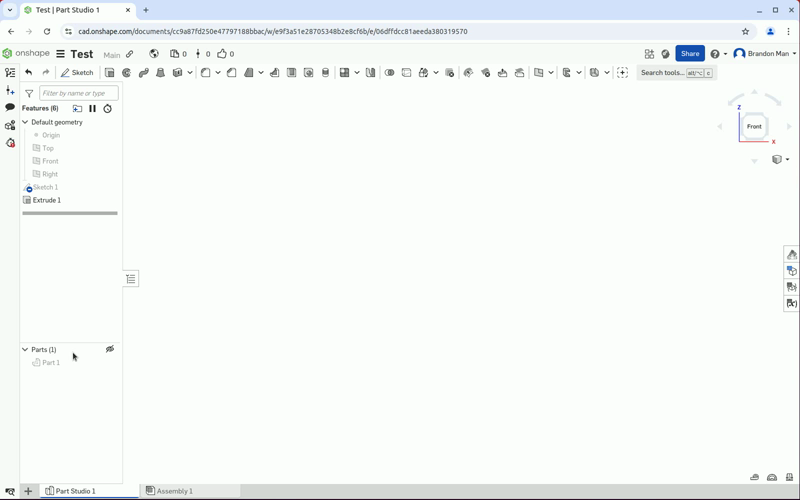
key(shift+y)
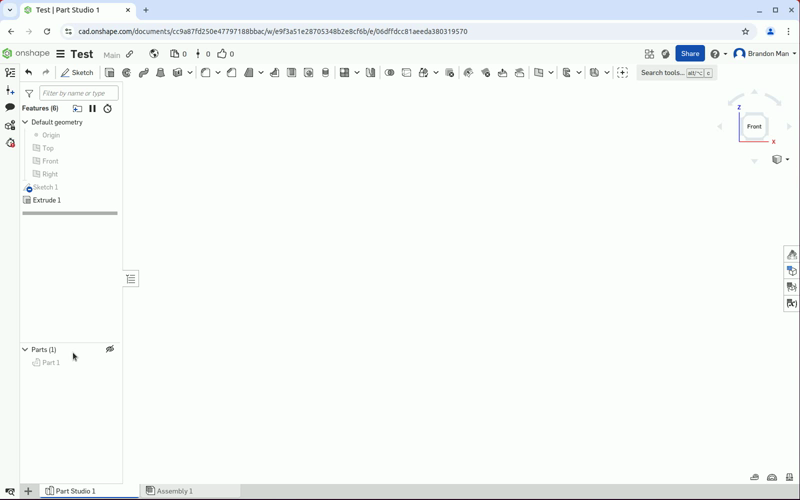
key(shift+s)
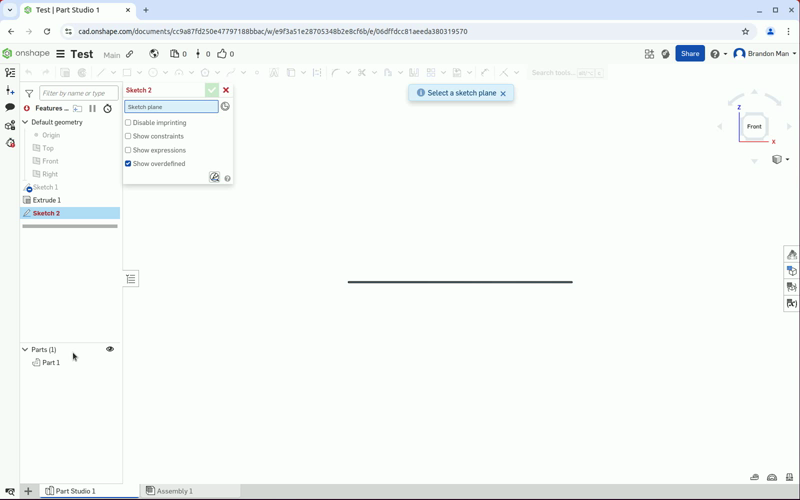
mouse_move(73, 163)
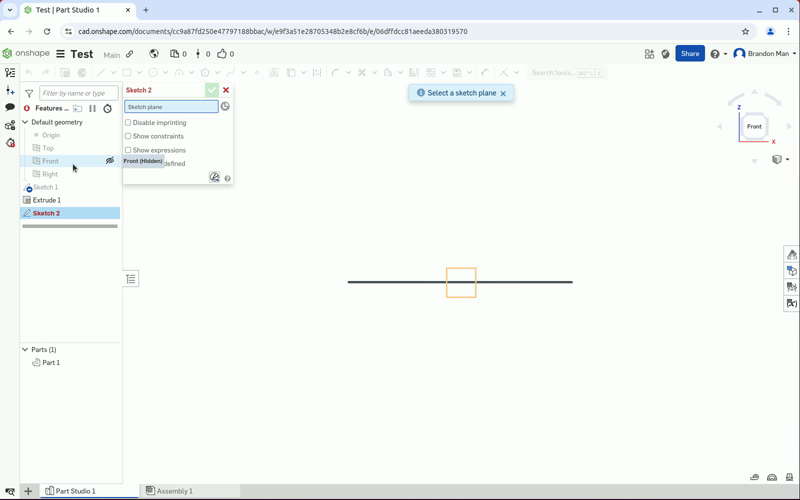
click(73, 163)
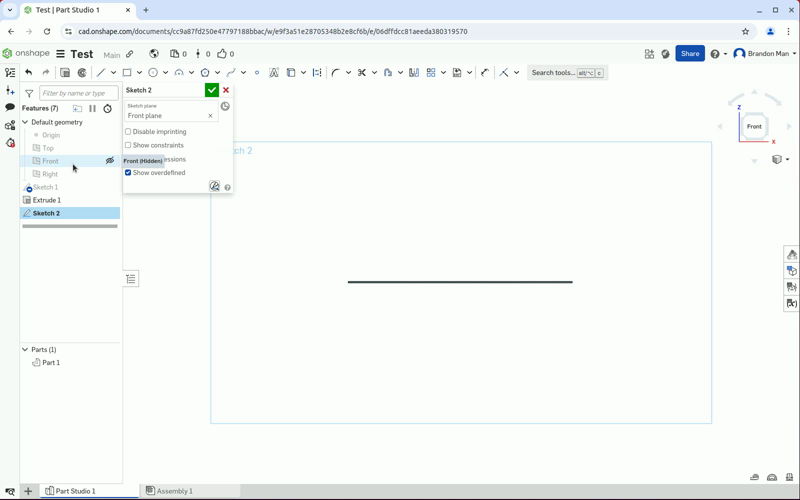
mouse_move(73, 352)
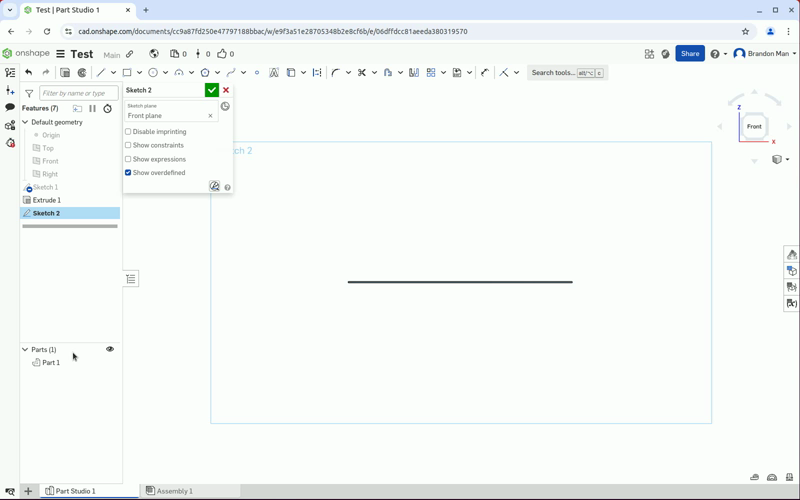
key(y)
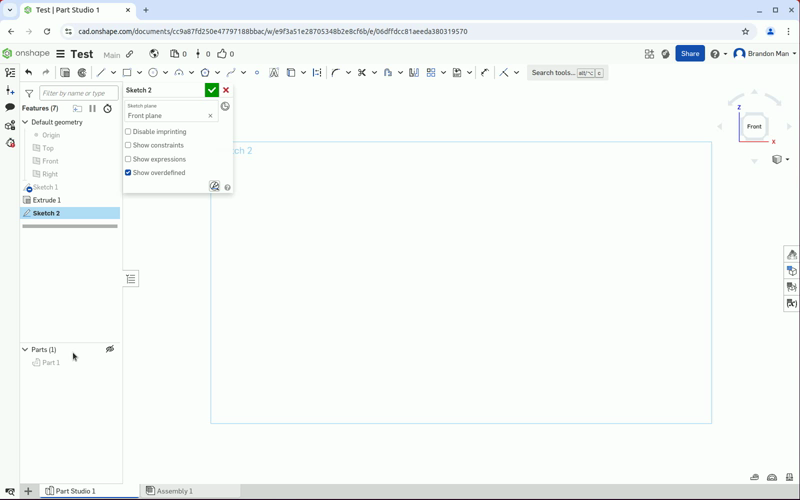
key(l)
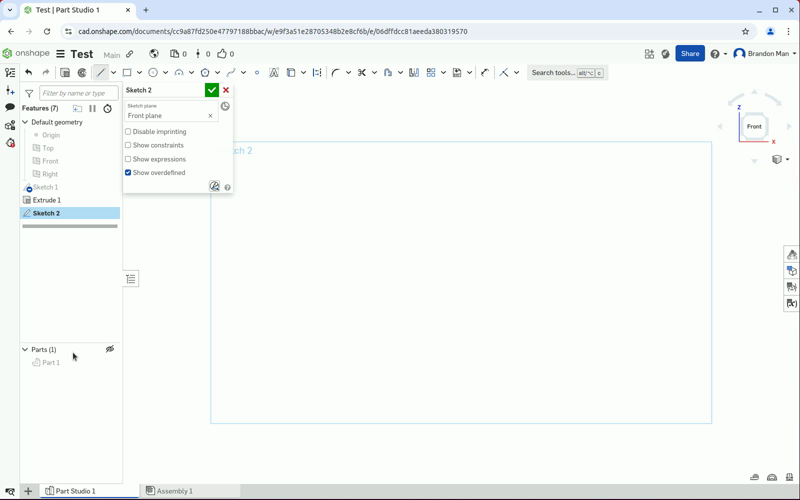
key_down(shift)
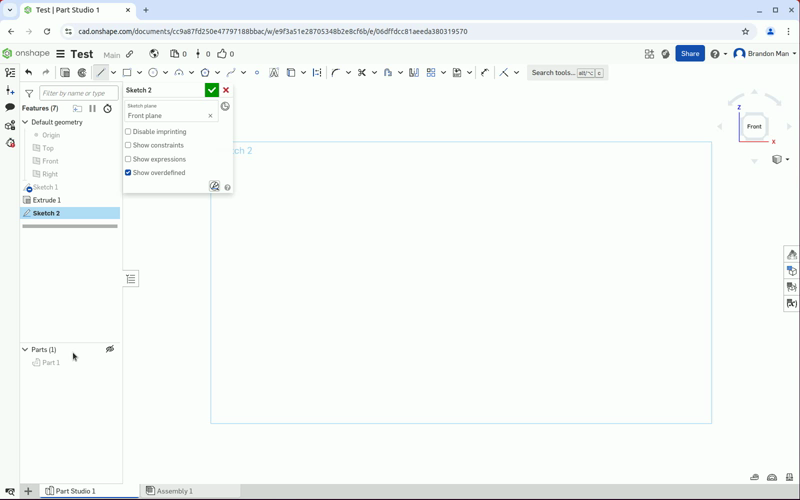
mouse_move(458, 285)
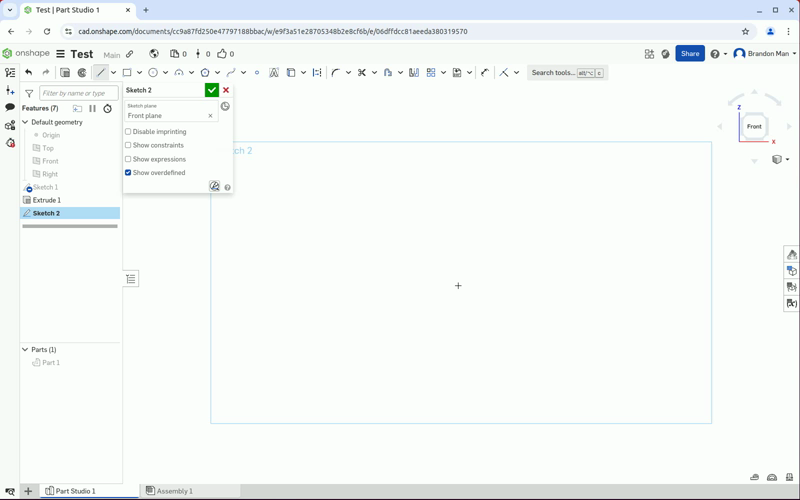
click(458, 285)
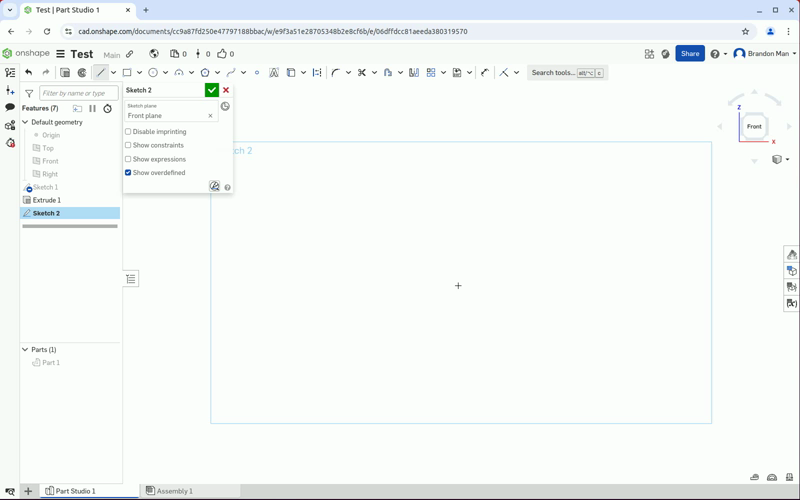
key_up(shift)
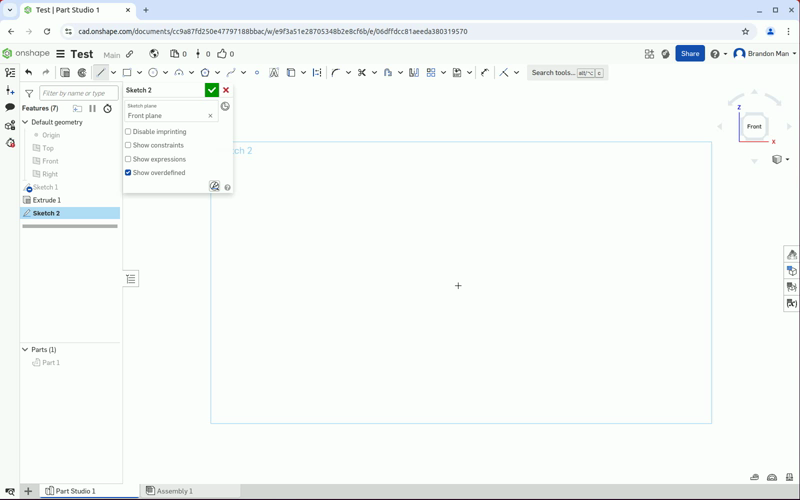
key_down(shift)
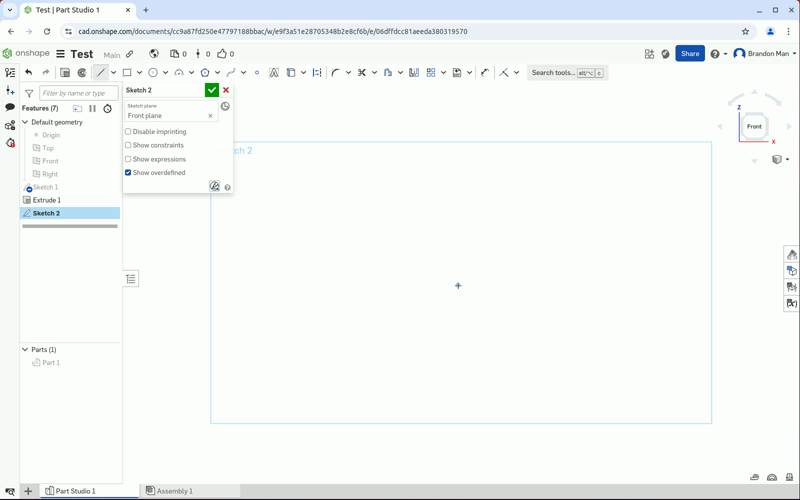
mouse_move(488, 285)
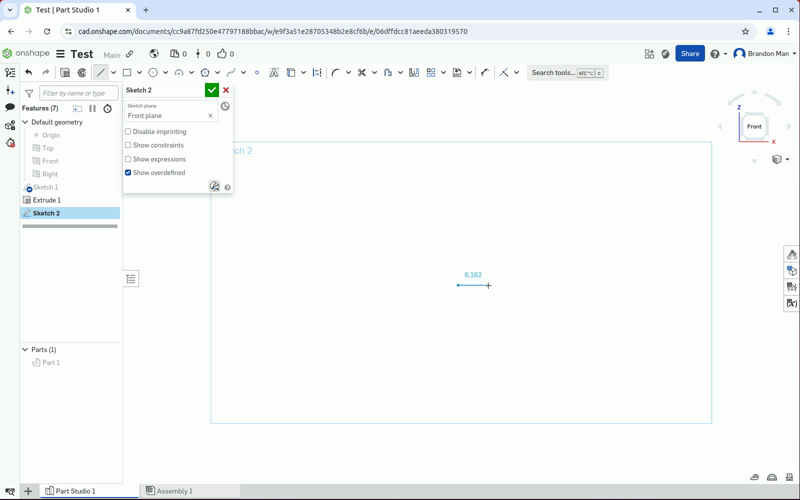
mouse_move(465, 285)
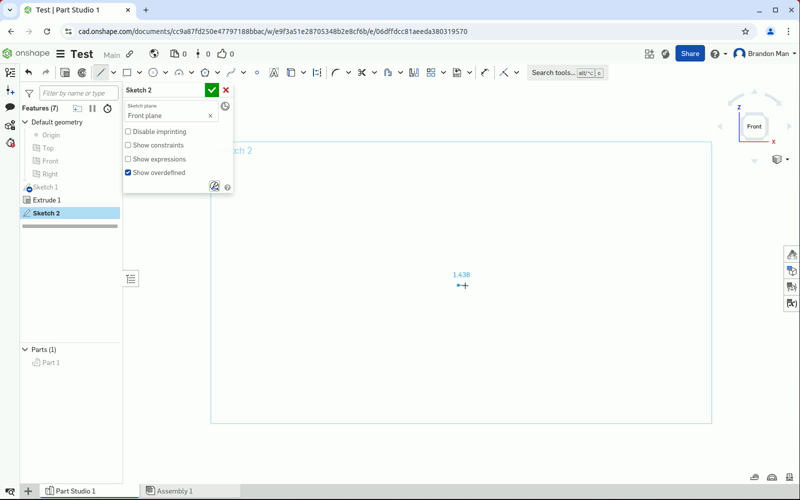
scroll(6)
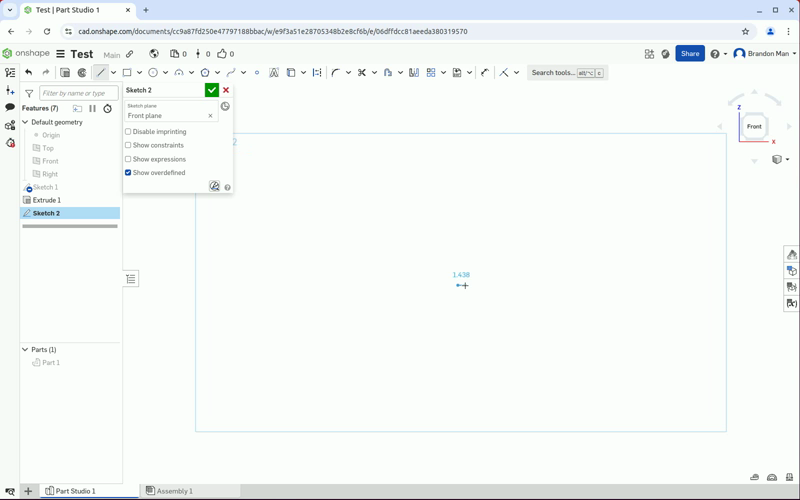
scroll(6)
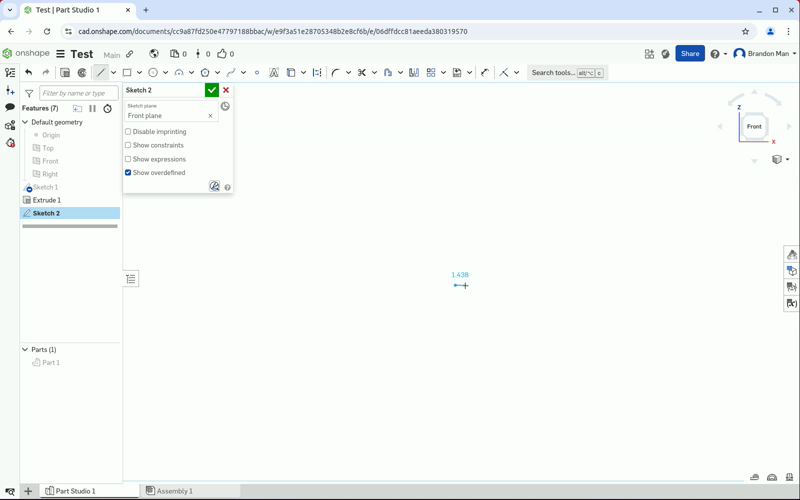
scroll(6)
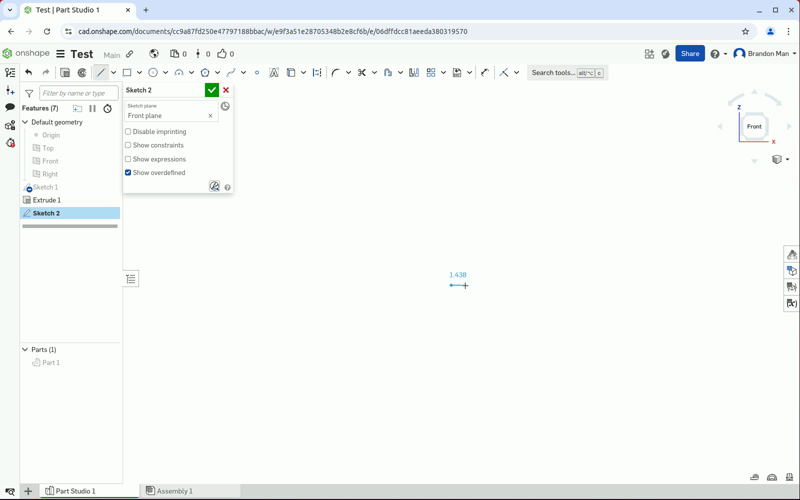
scroll(6)
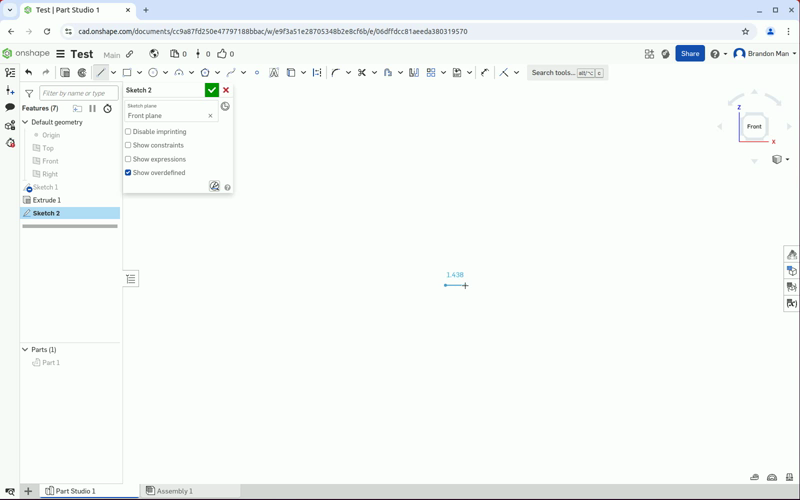
scroll(6)
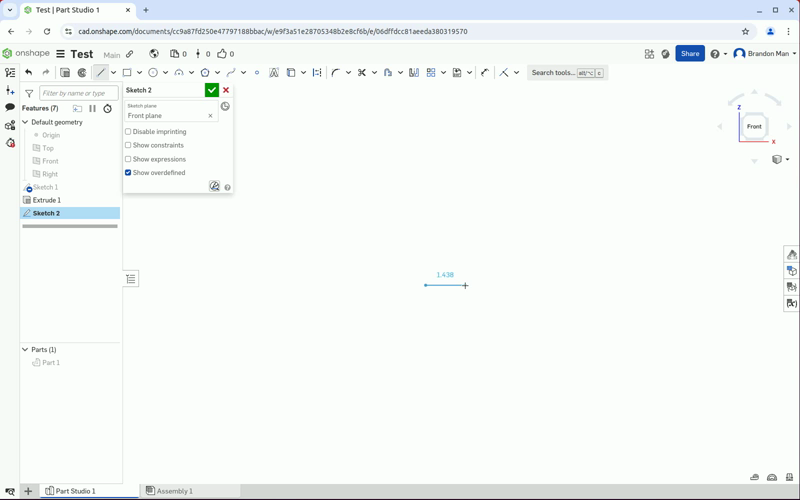
scroll(6)
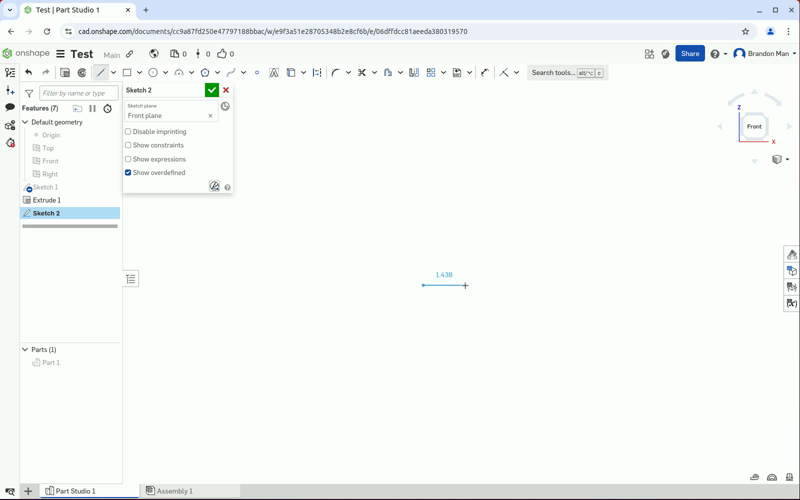
scroll(6)
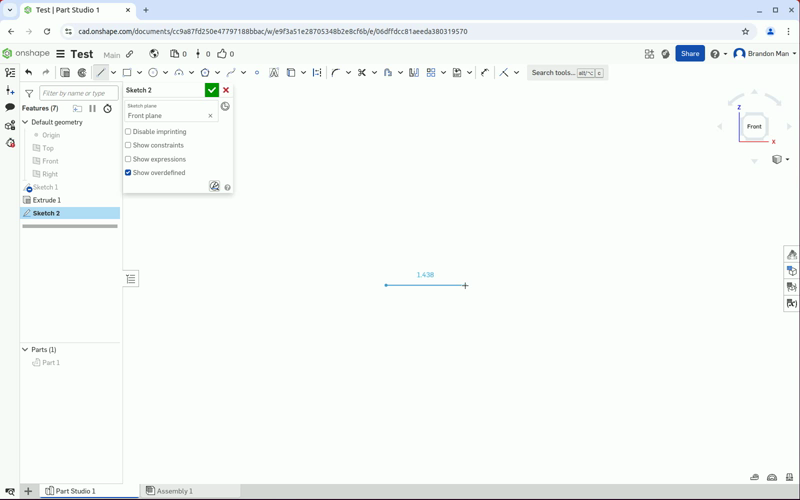
click(465, 285)
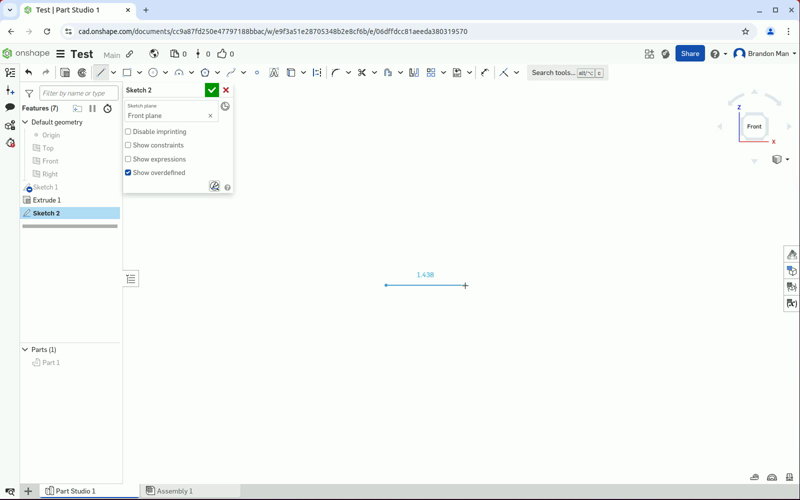
scroll(-6)
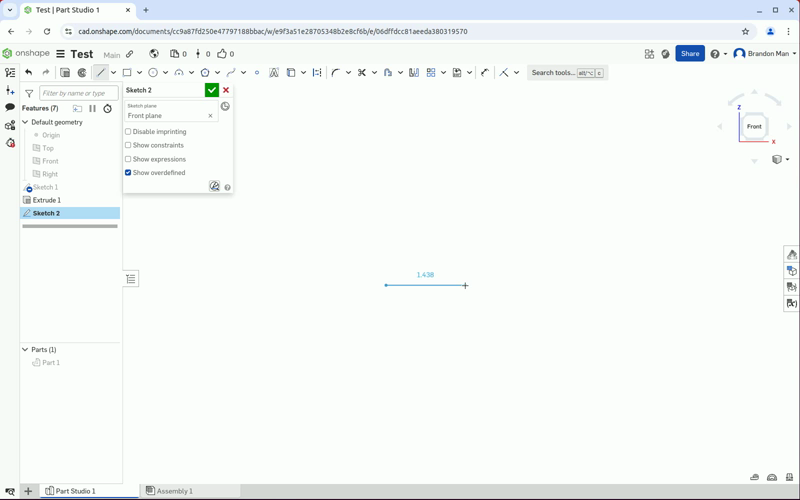
scroll(-6)
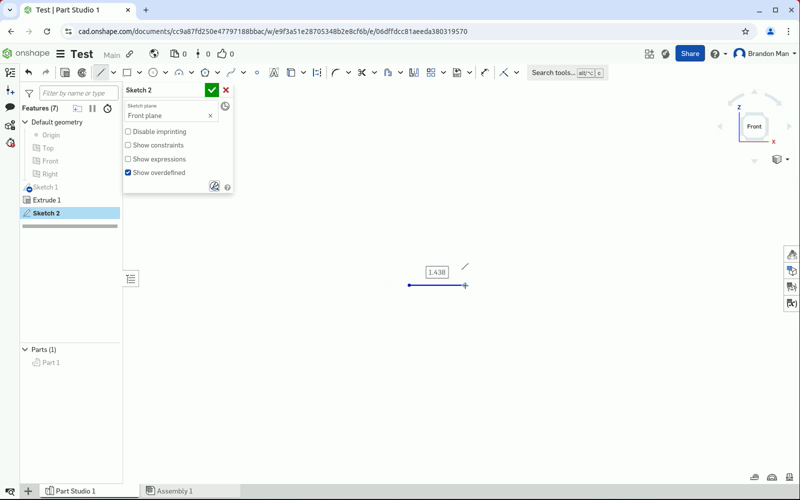
scroll(-6)
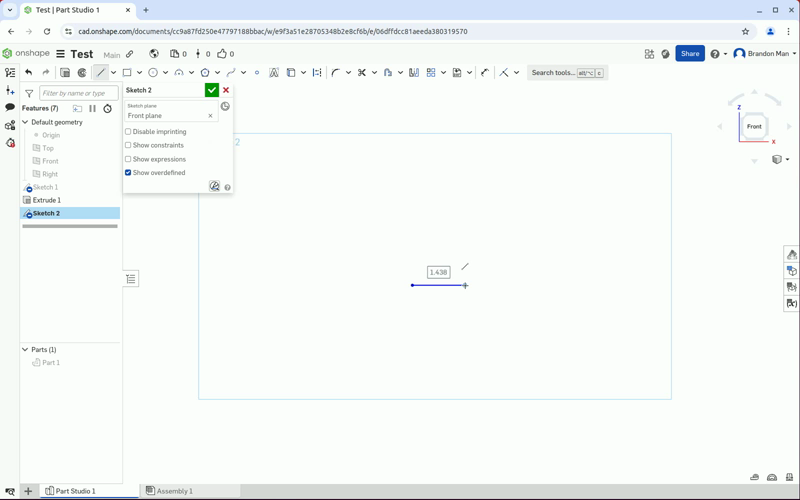
scroll(-6)
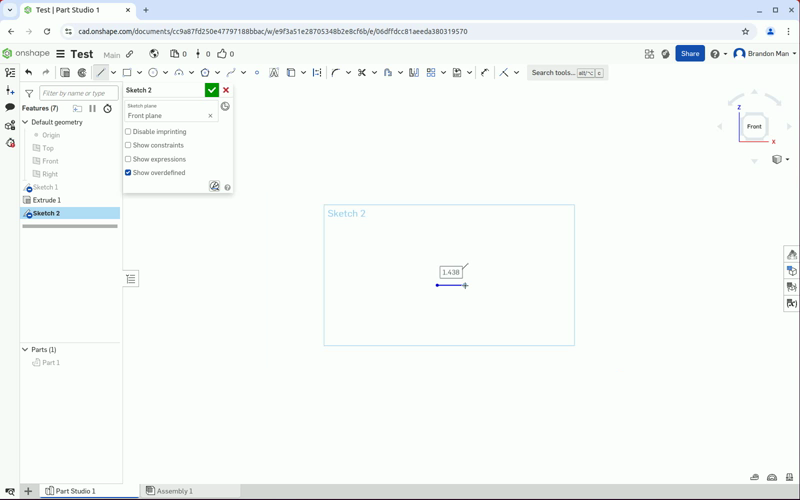
scroll(-6)
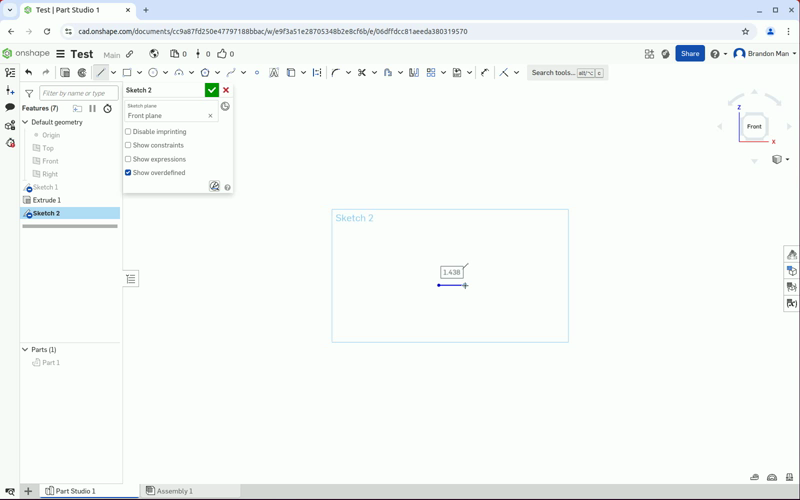
scroll(-6)
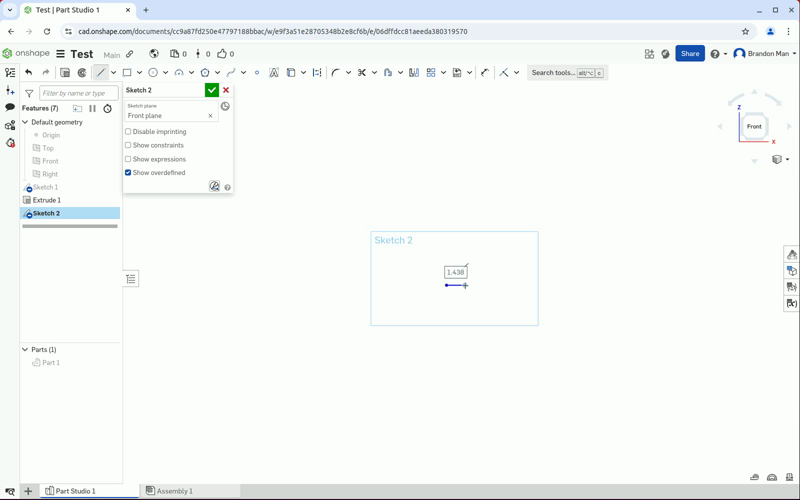
scroll(-6)
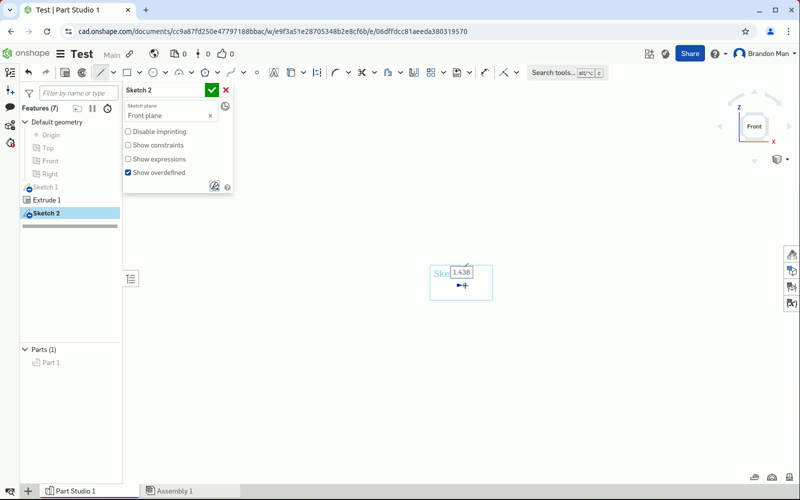
key_up(shift)
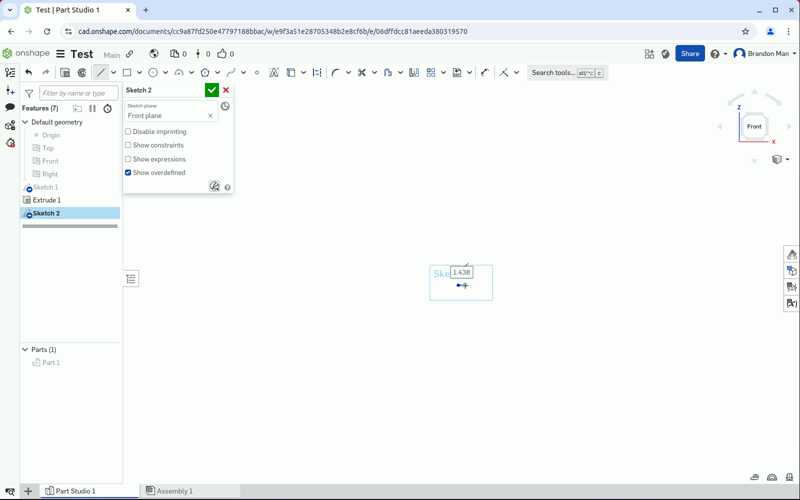
key_down(shift)
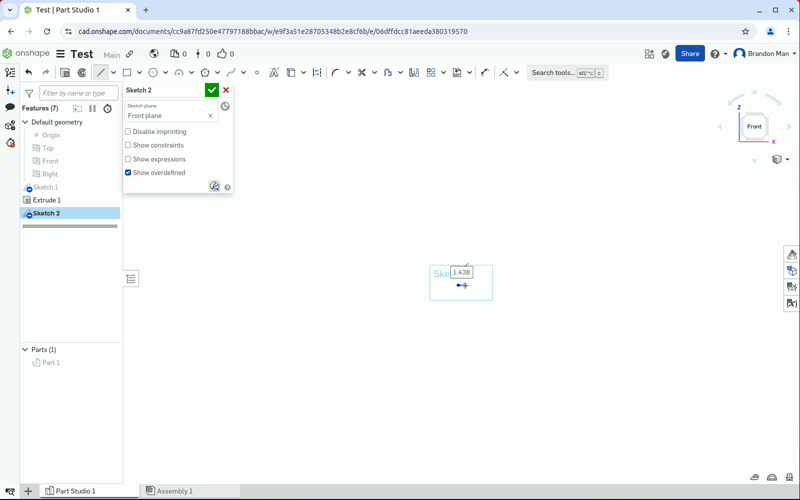
mouse_move(495, 285)
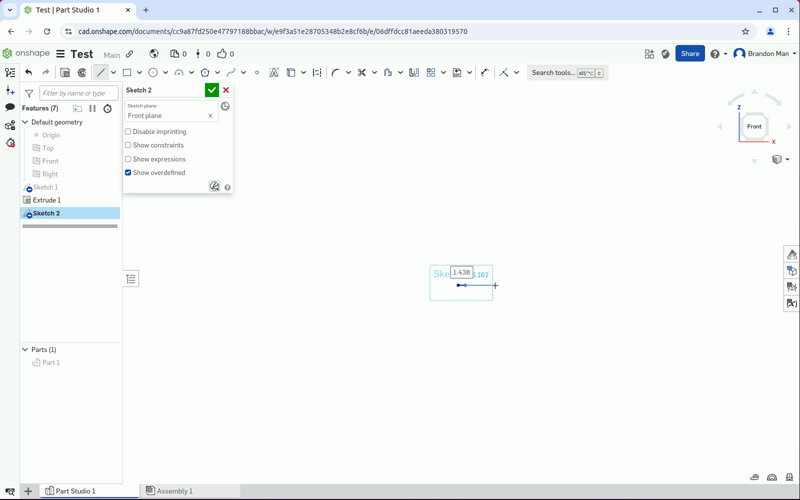
mouse_move(465, 278)
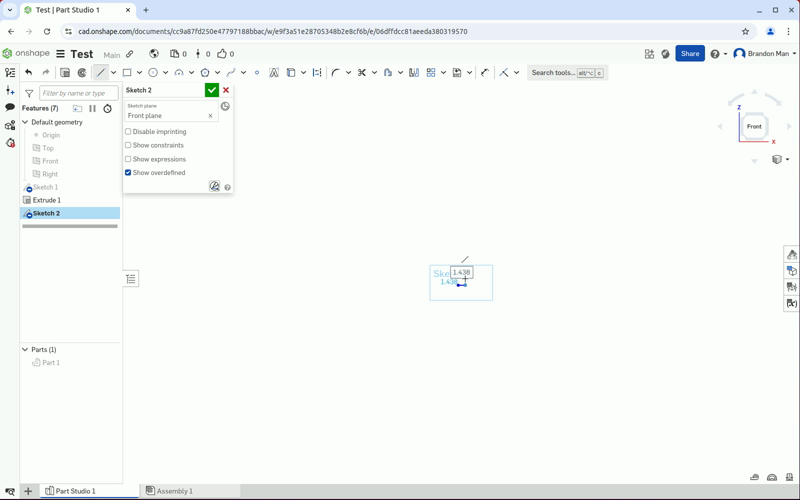
scroll(6)
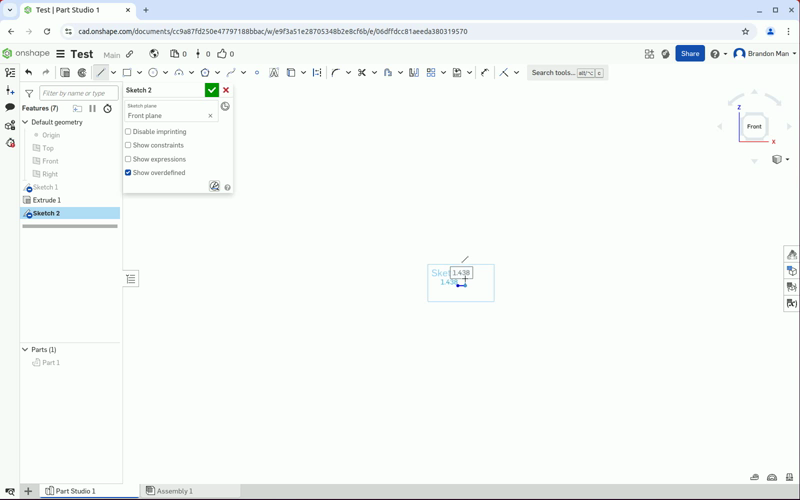
scroll(6)
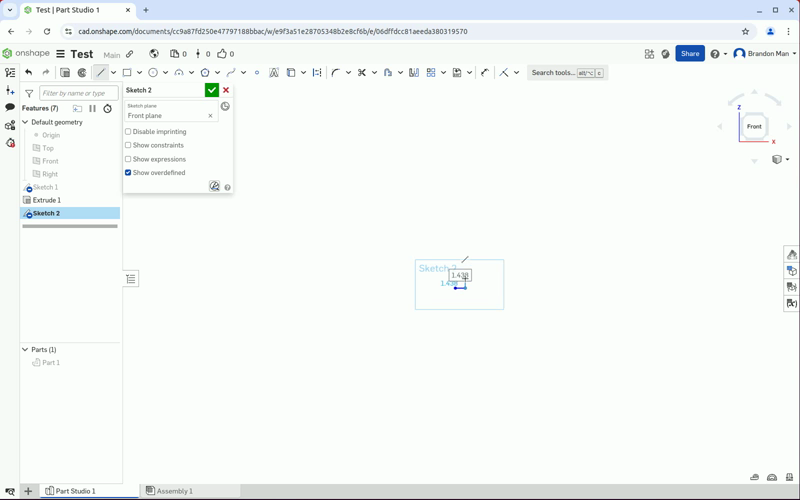
scroll(6)
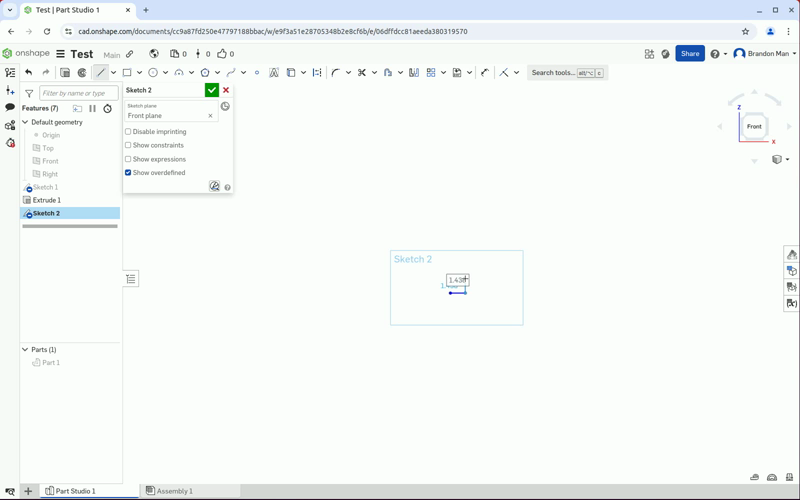
scroll(6)
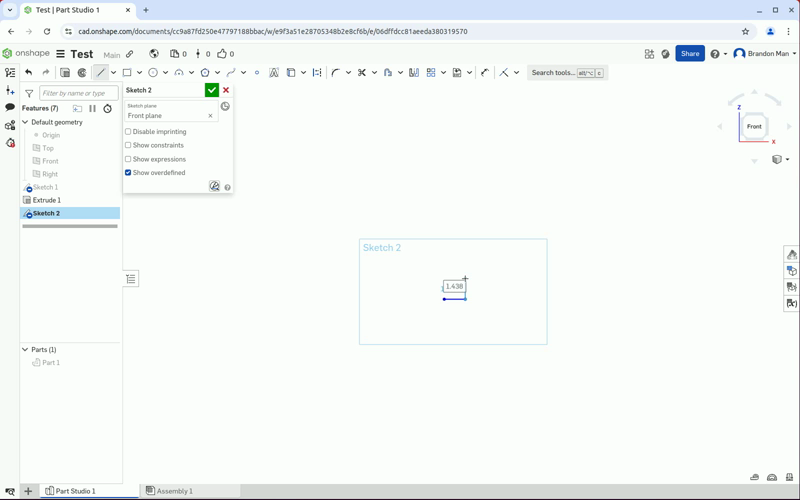
scroll(6)
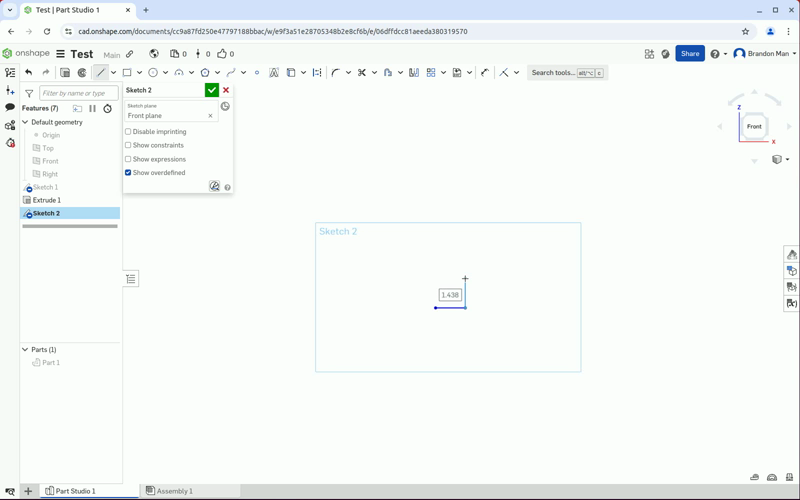
scroll(6)
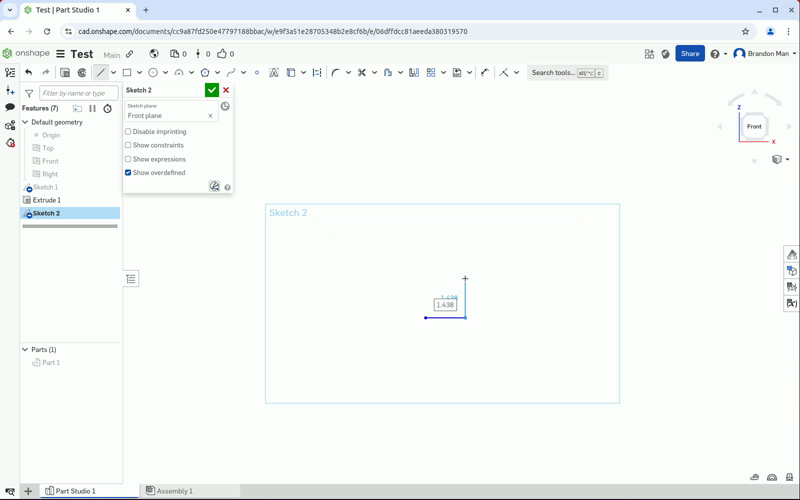
scroll(6)
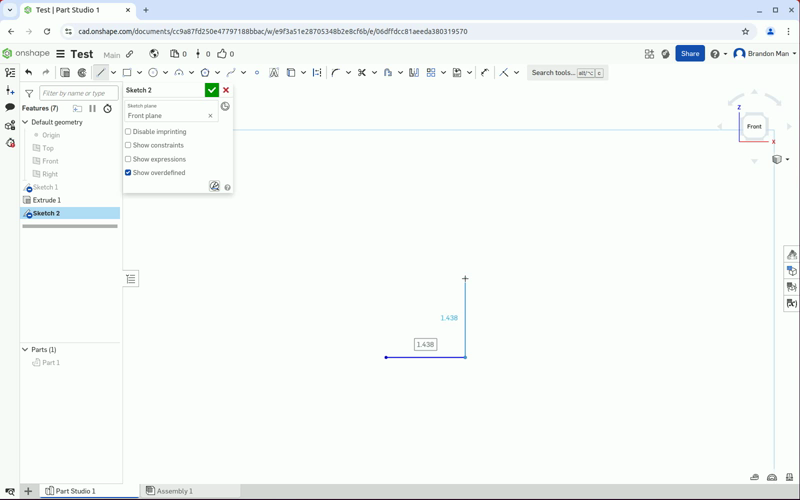
click(465, 278)
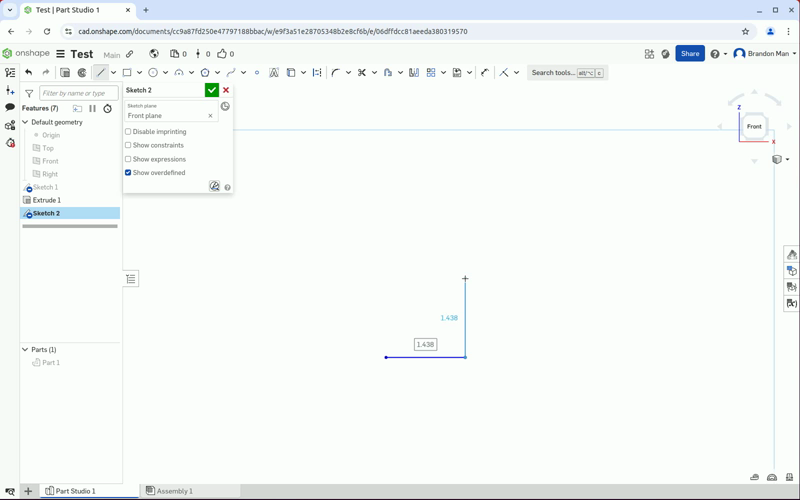
scroll(-6)
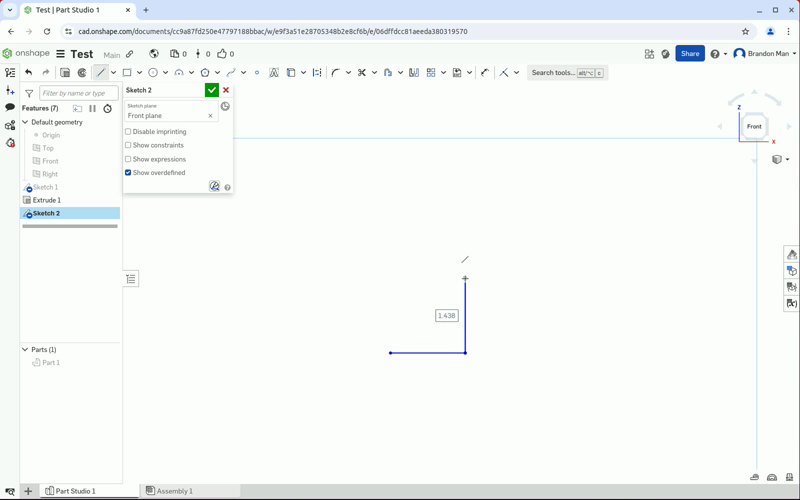
scroll(-6)
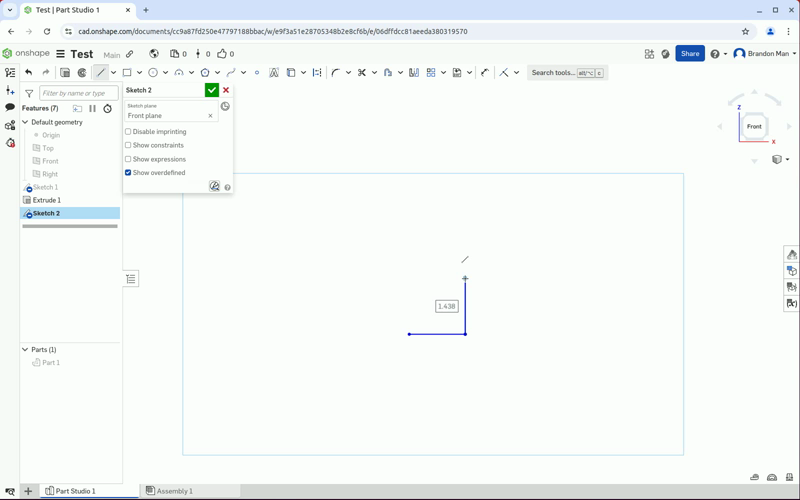
scroll(-6)
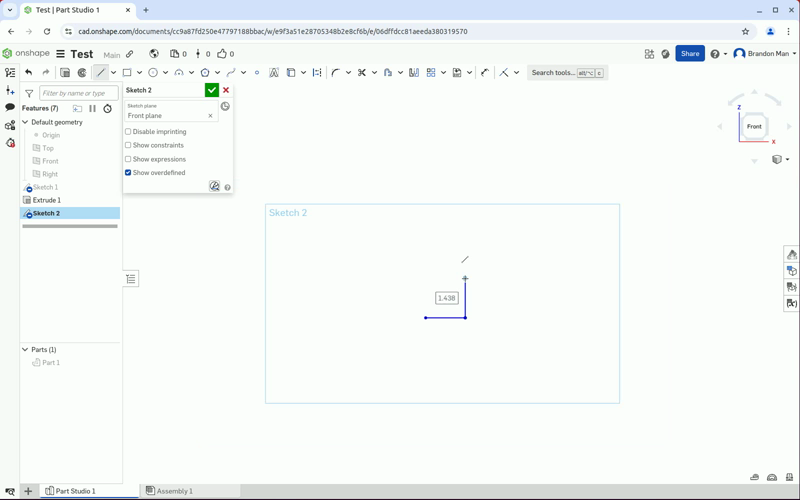
scroll(-6)
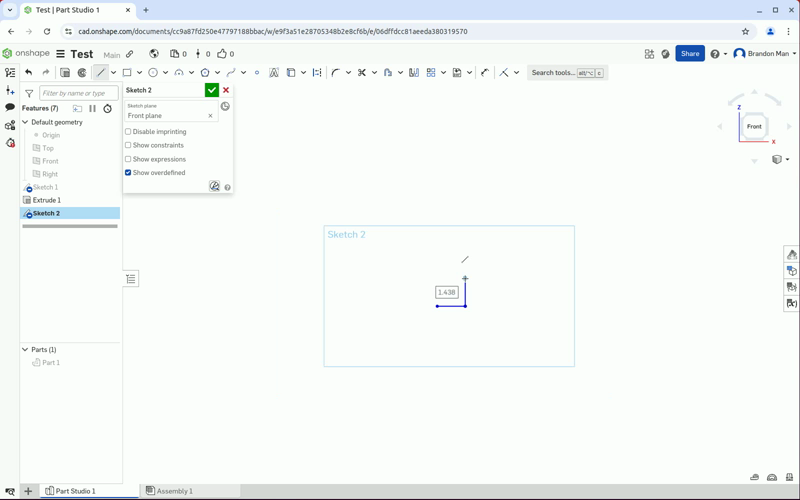
scroll(-6)
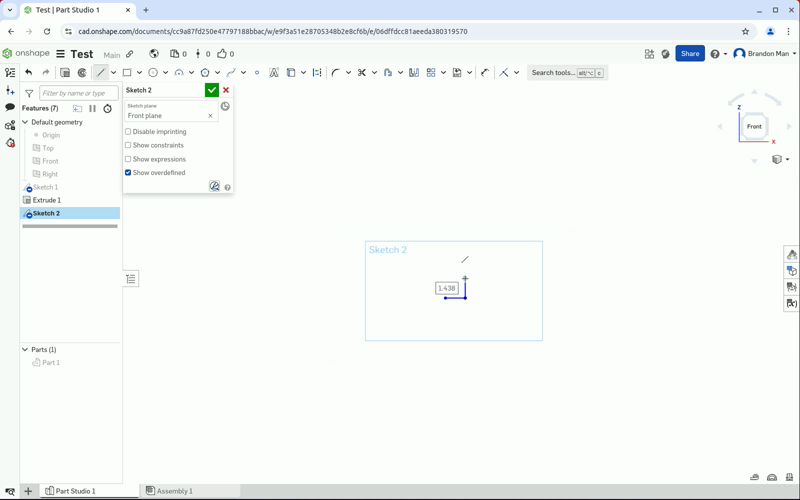
scroll(-6)
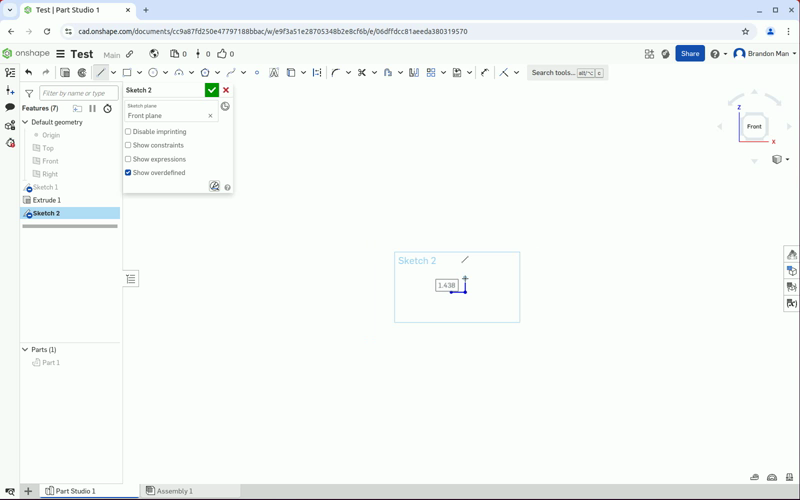
scroll(-6)
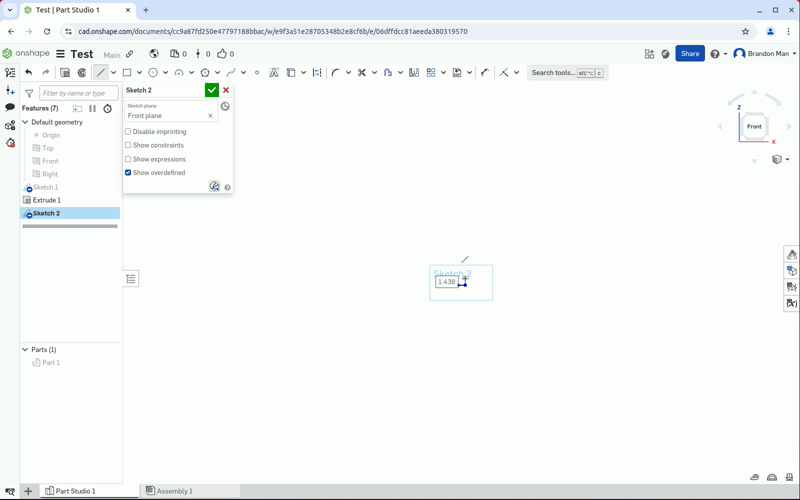
key_up(shift)
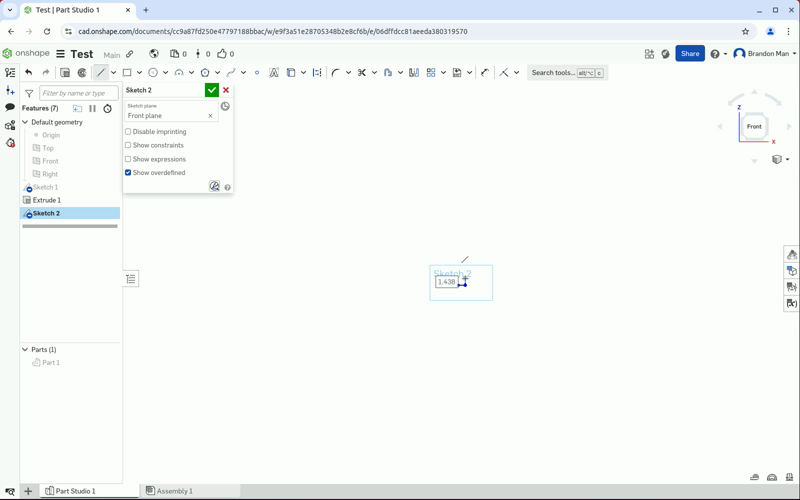
key_down(shift)
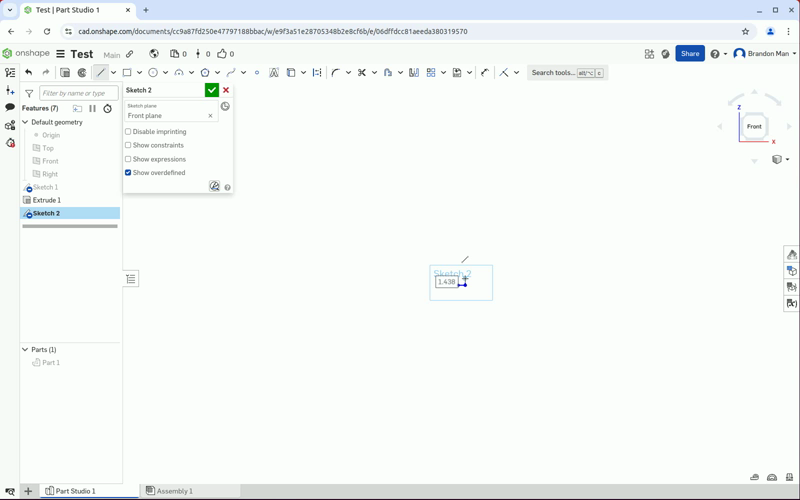
mouse_move(495, 278)
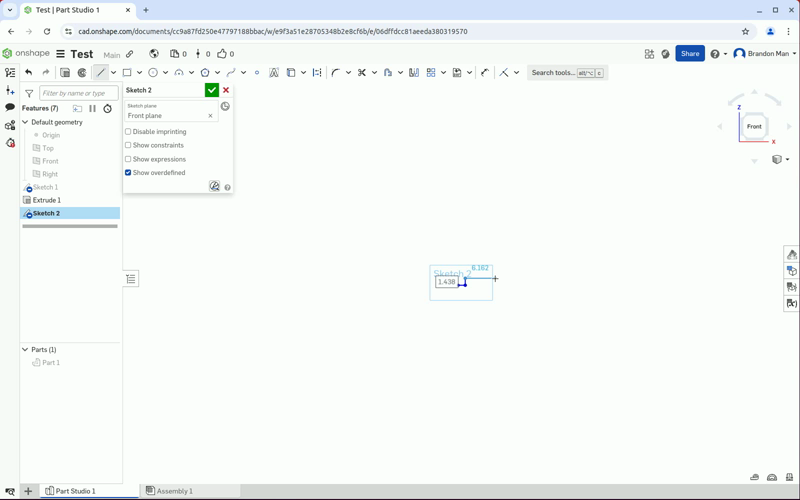
mouse_move(458, 278)
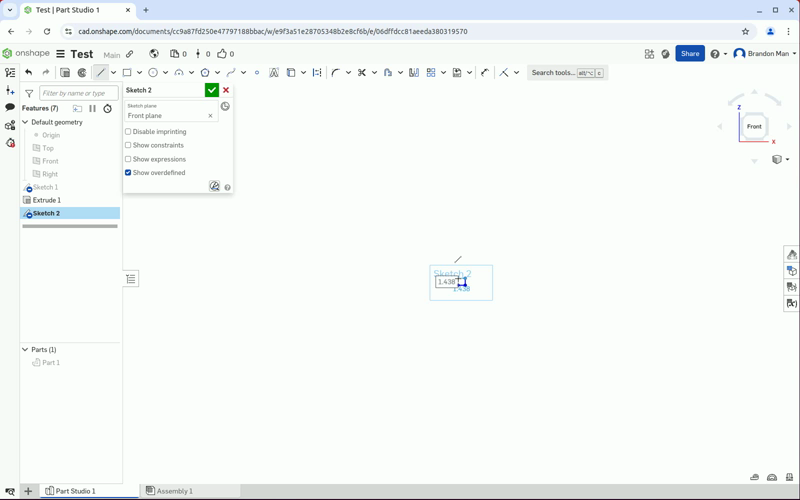
scroll(6)
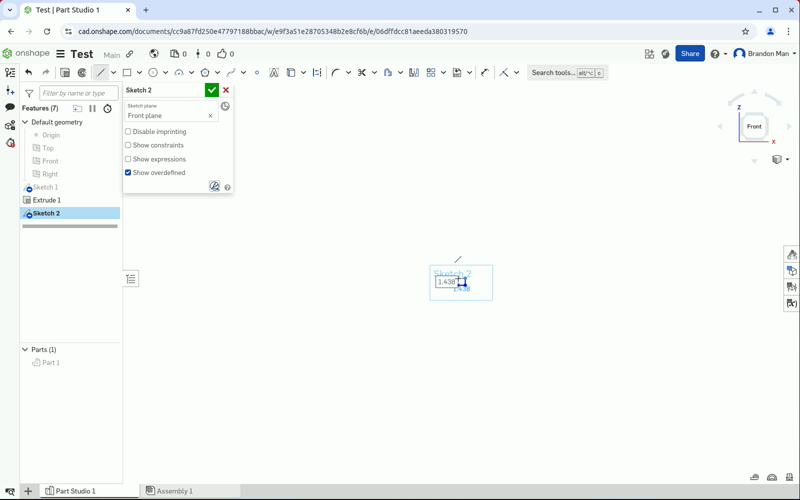
scroll(6)
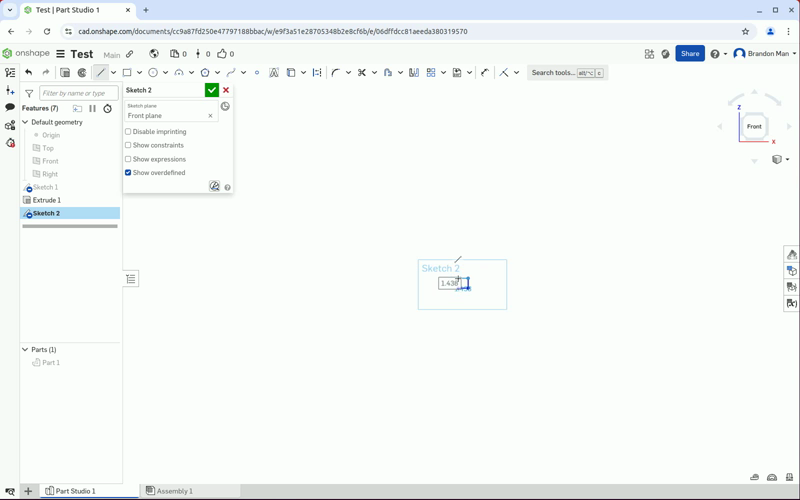
scroll(6)
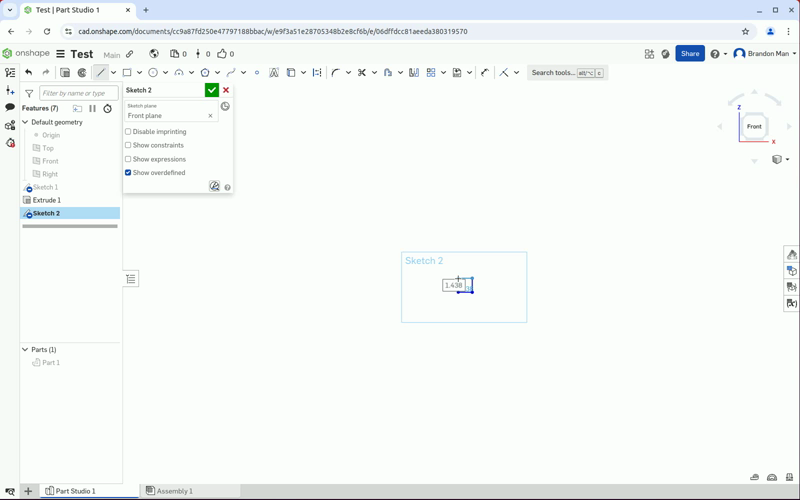
scroll(6)
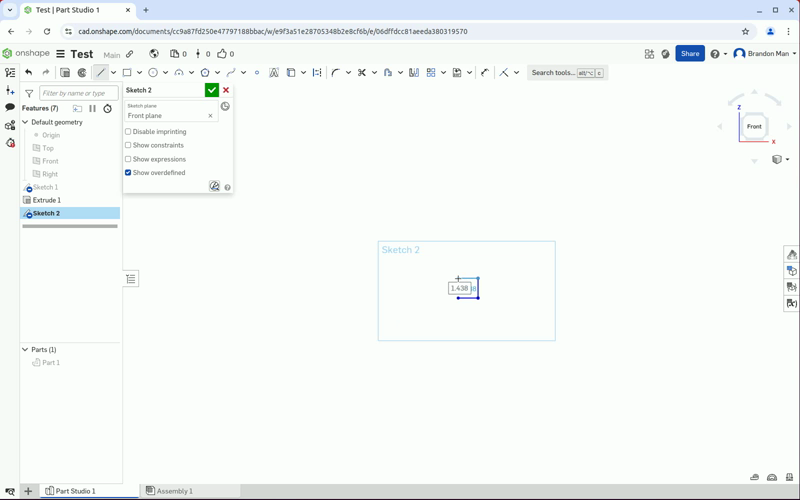
scroll(6)
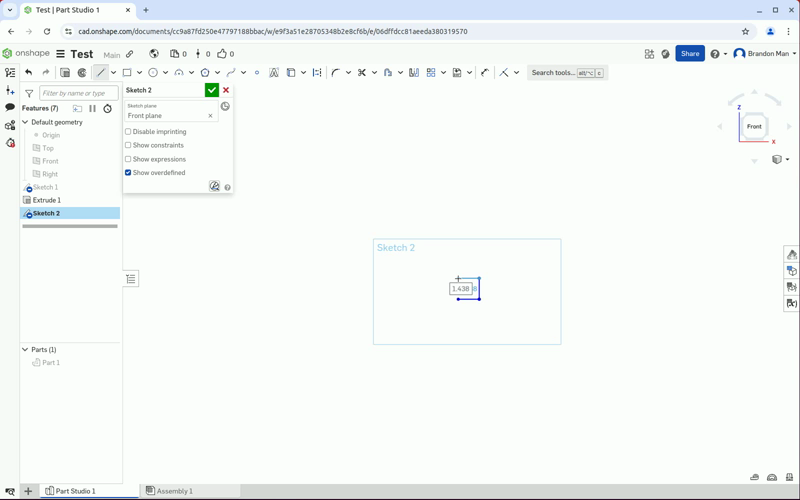
scroll(6)
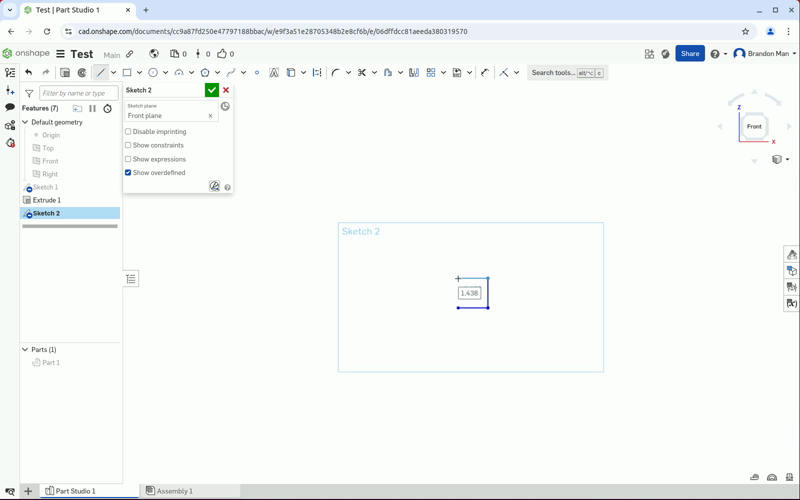
scroll(6)
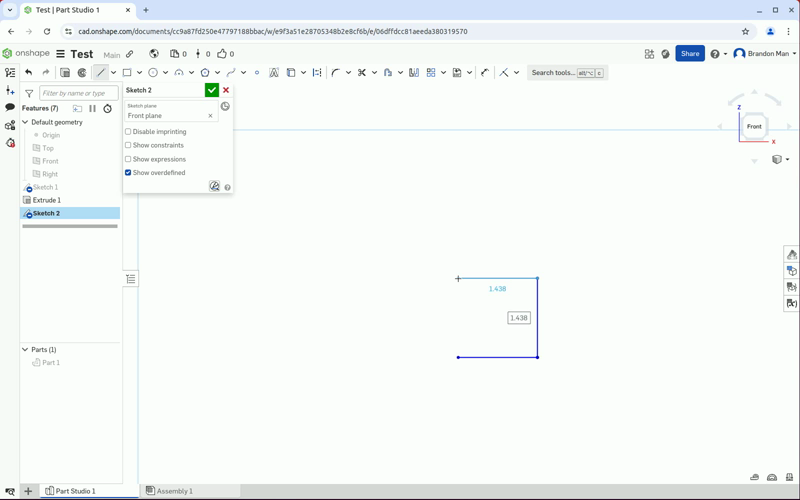
click(458, 278)
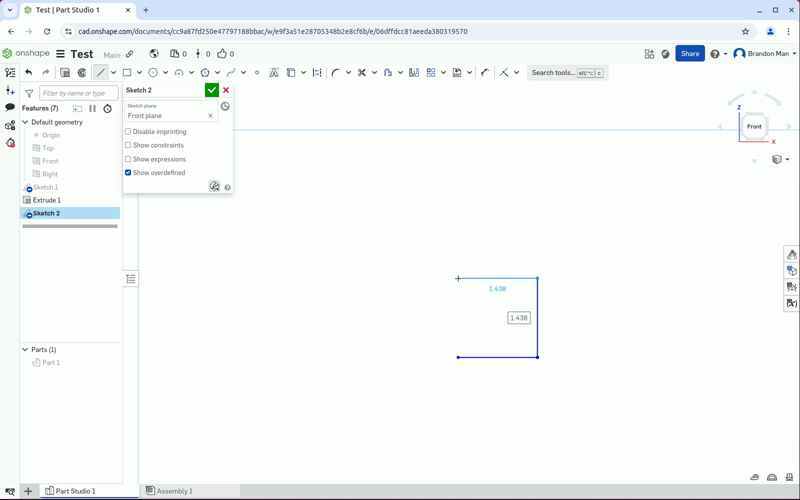
scroll(-6)
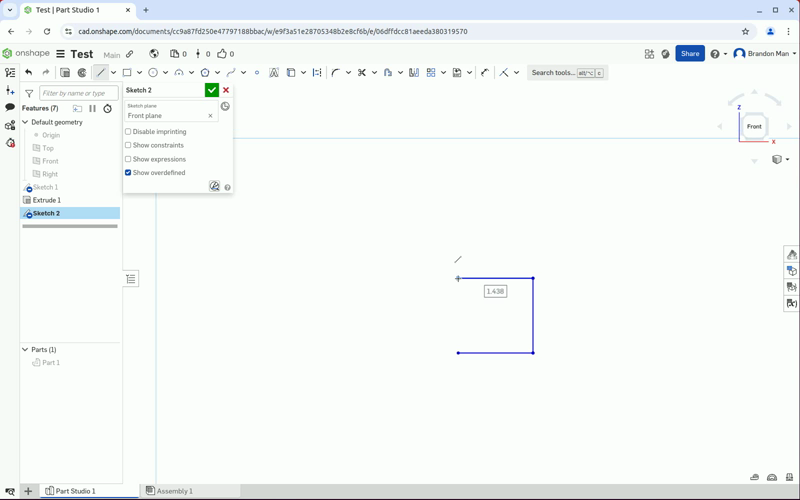
scroll(-6)
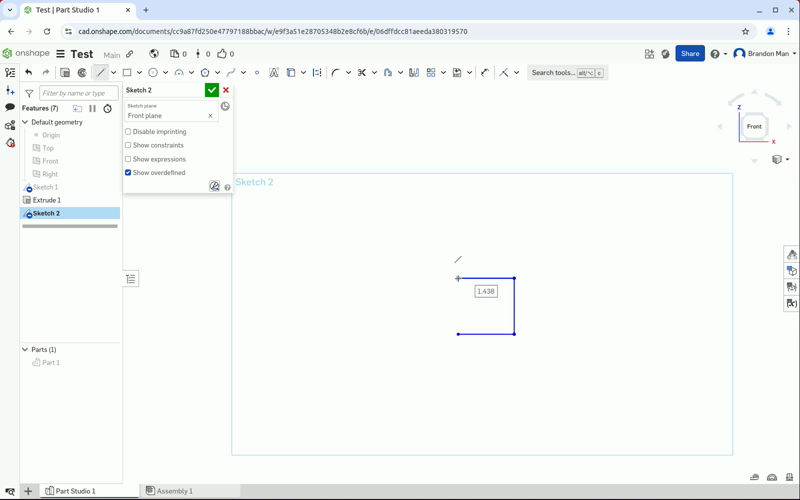
scroll(-6)
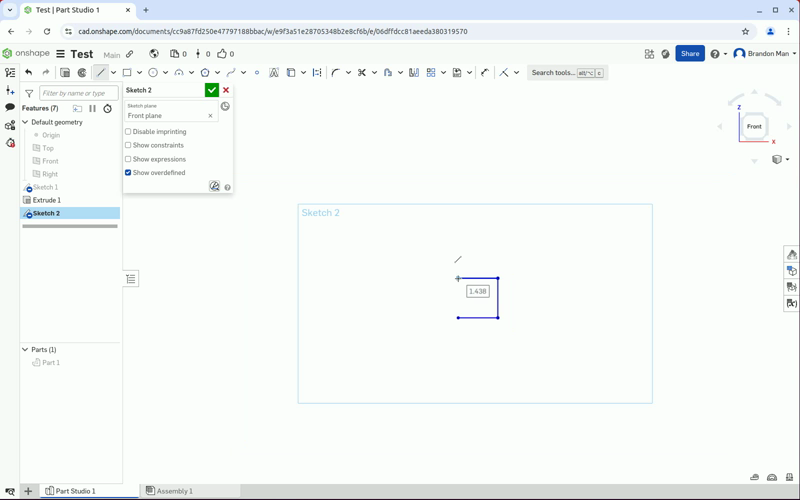
scroll(-6)
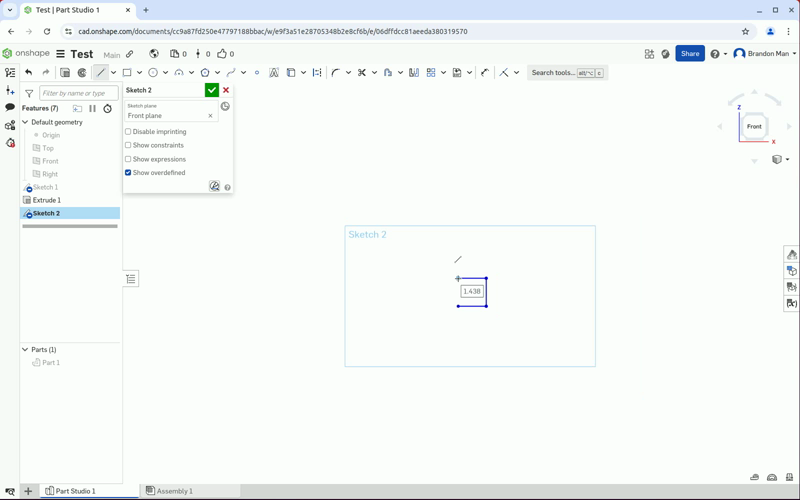
scroll(-6)
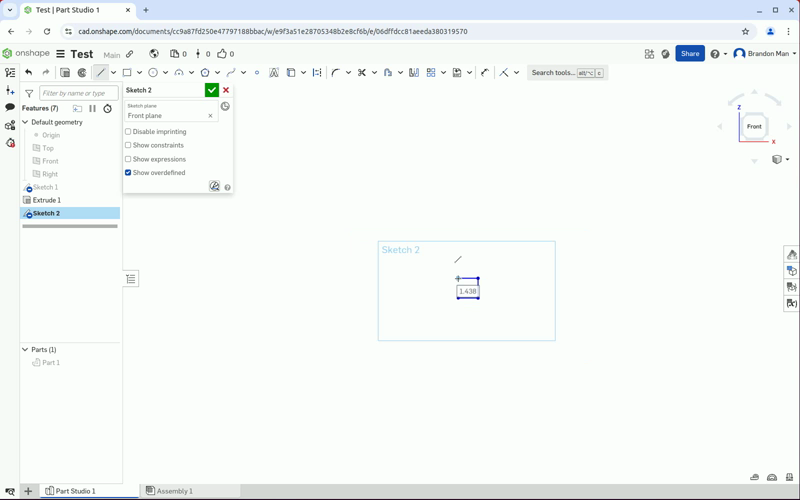
scroll(-6)
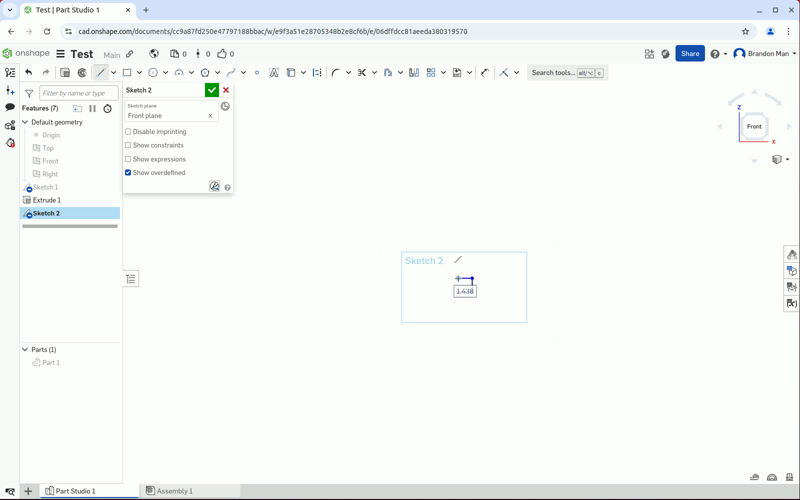
scroll(-6)
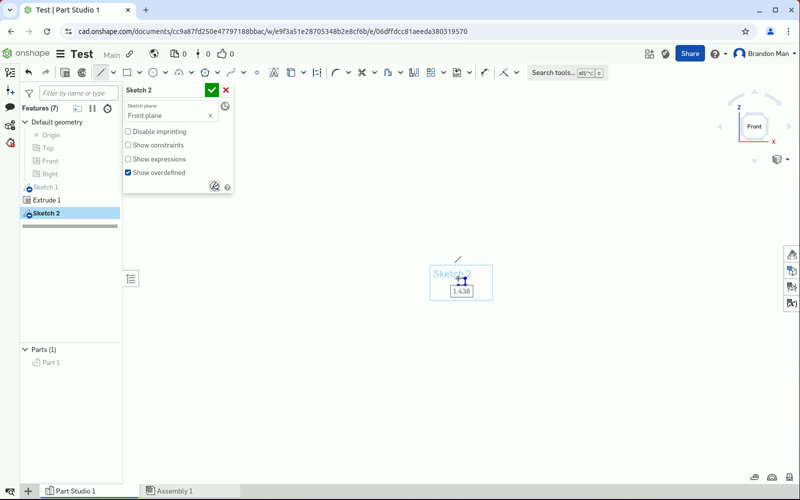
key_up(shift)
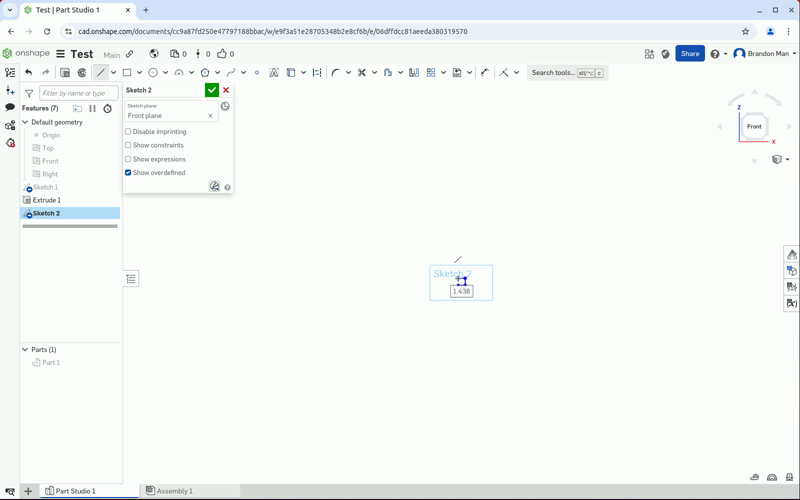
mouse_move(488, 278)
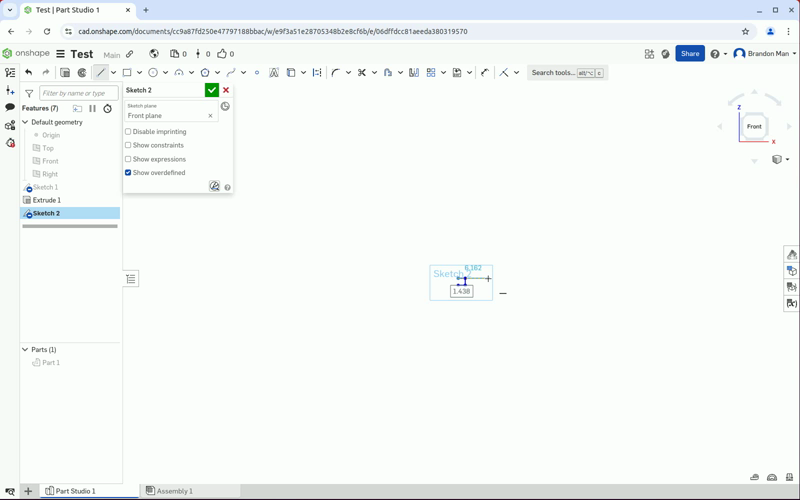
key_down(shift)
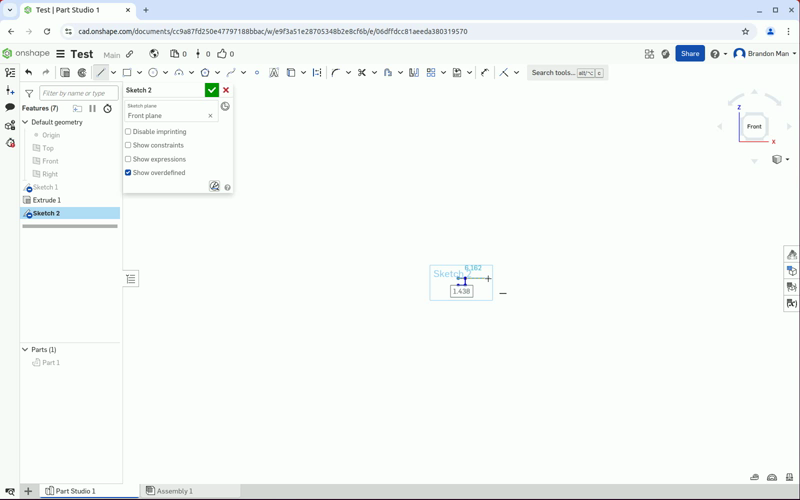
mouse_move(458, 285)
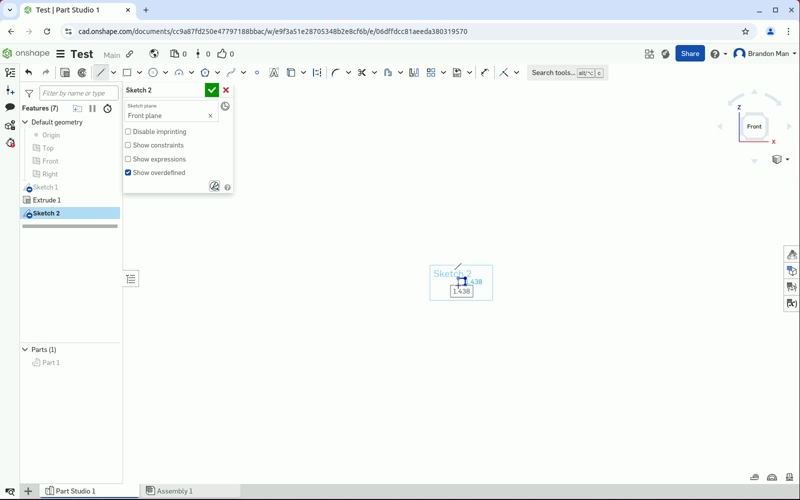
scroll(6)
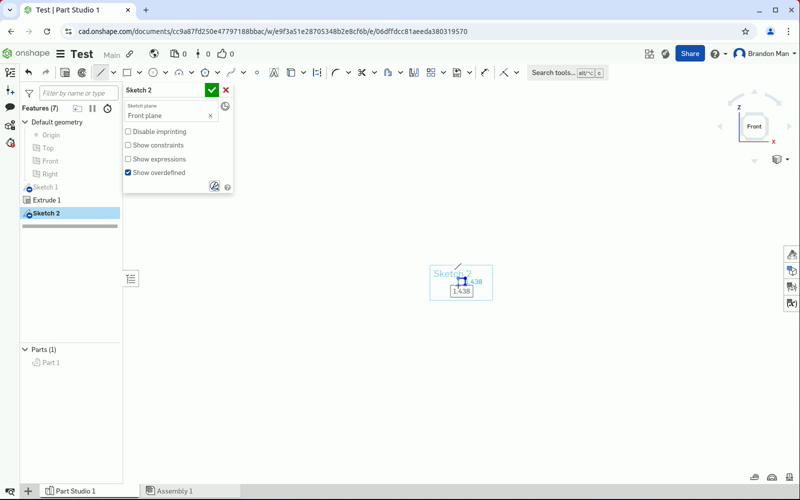
scroll(6)
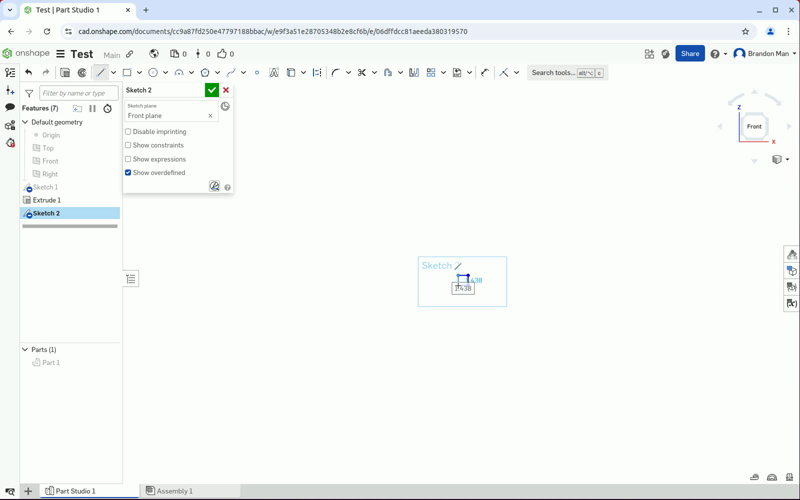
scroll(6)
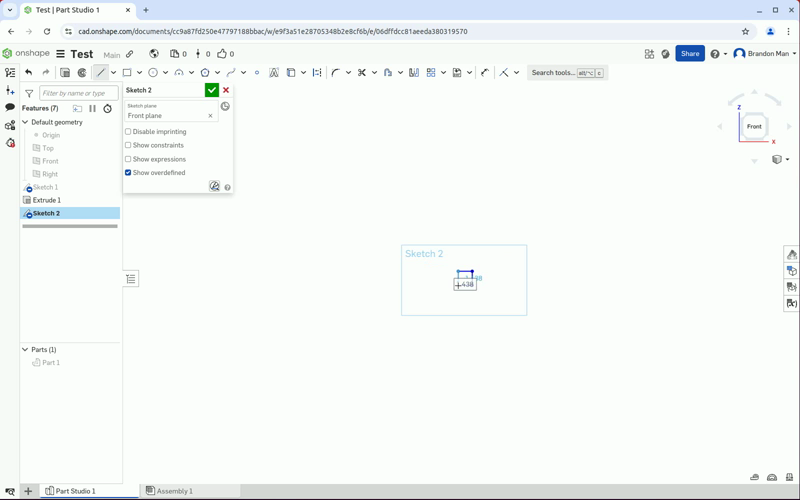
scroll(6)
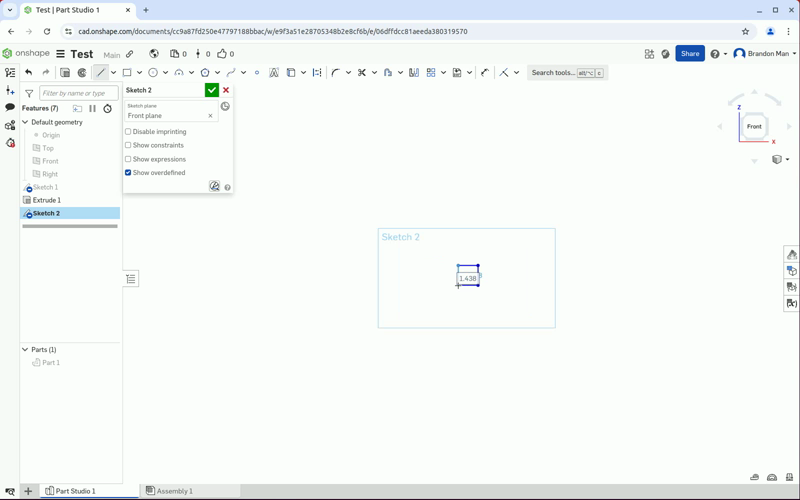
scroll(6)
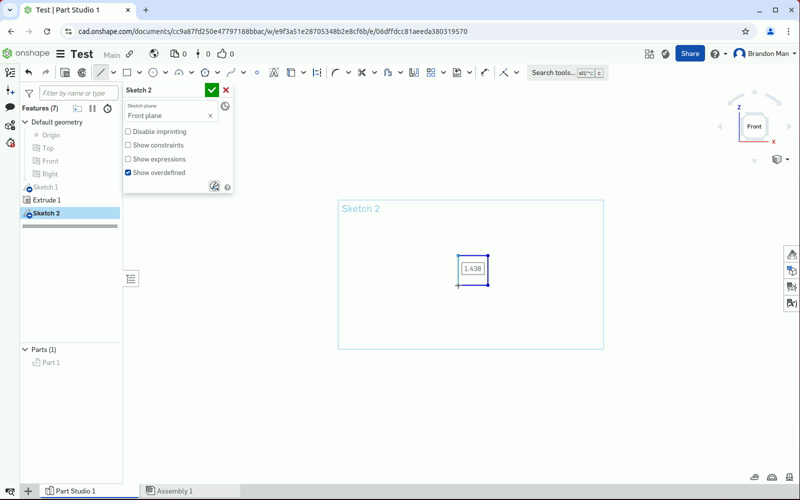
scroll(6)
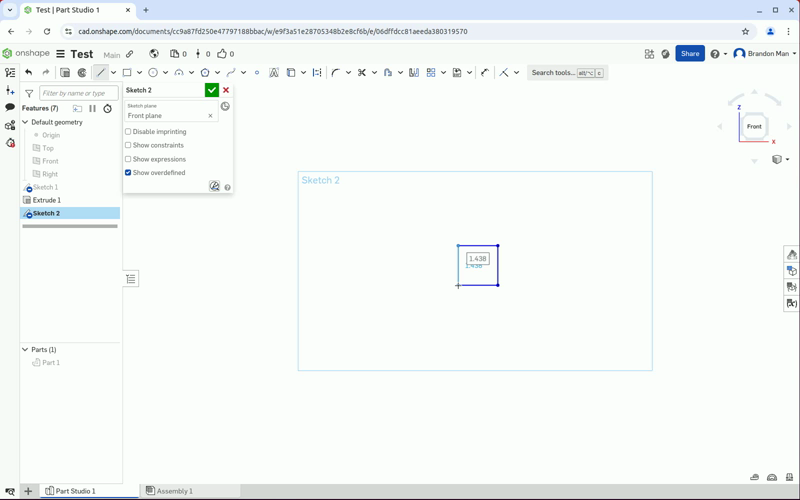
scroll(6)
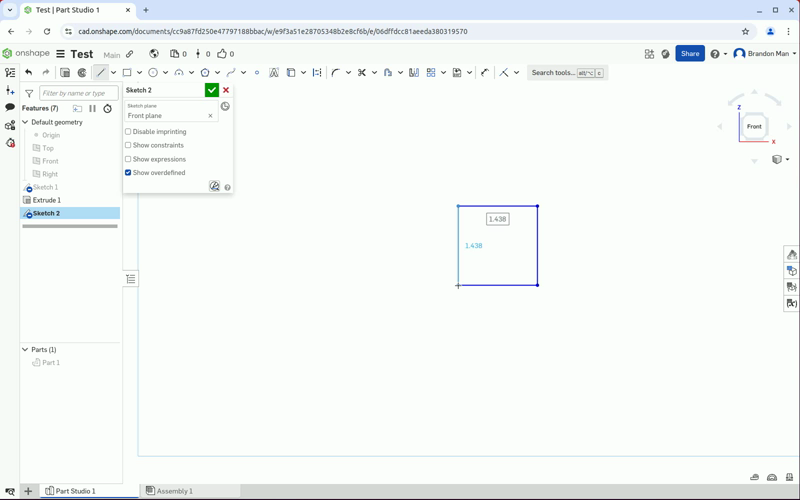
key_up(shift)
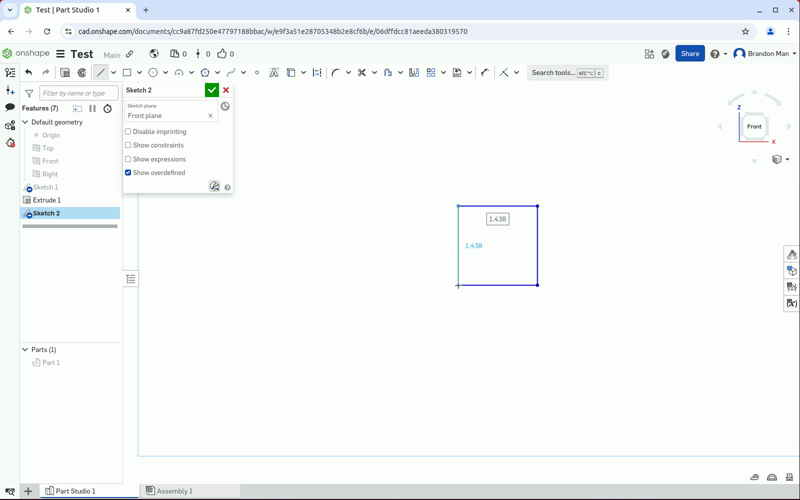
click(458, 285)
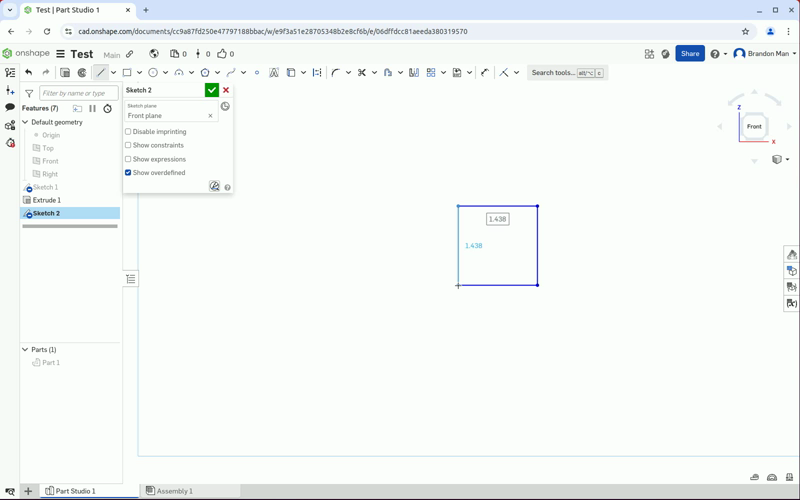
scroll(-6)
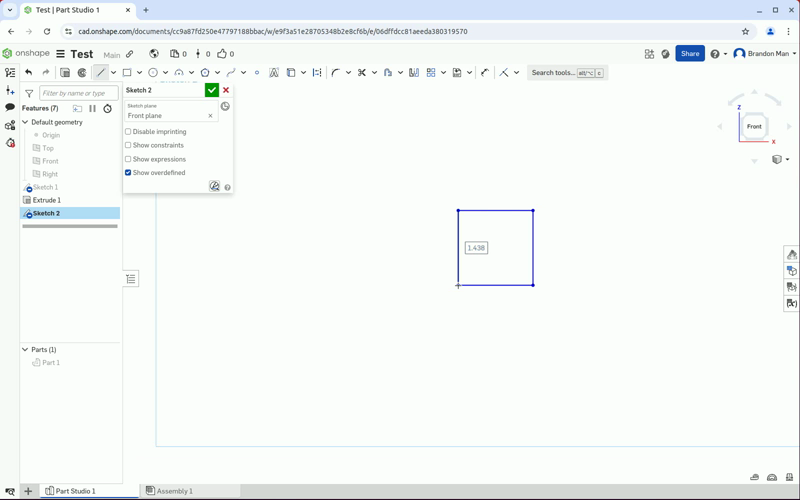
scroll(-6)
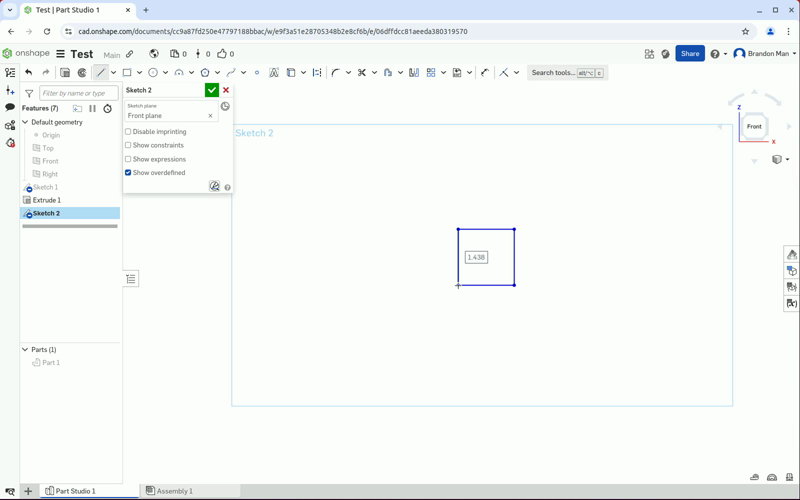
scroll(-6)
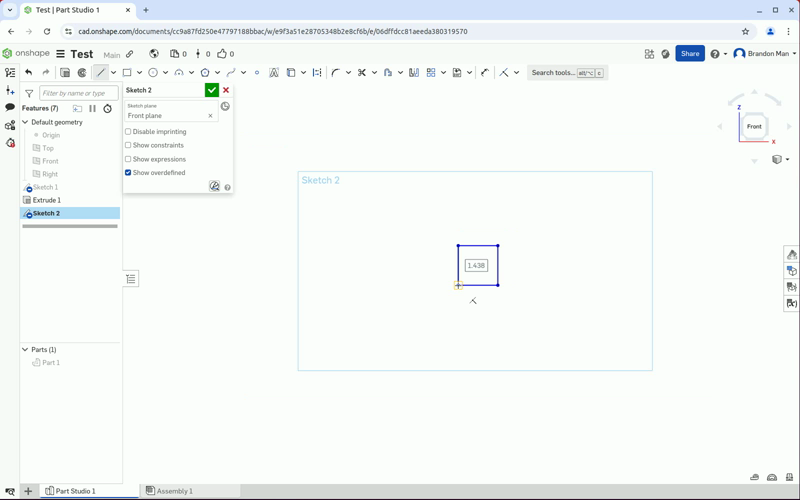
scroll(-6)
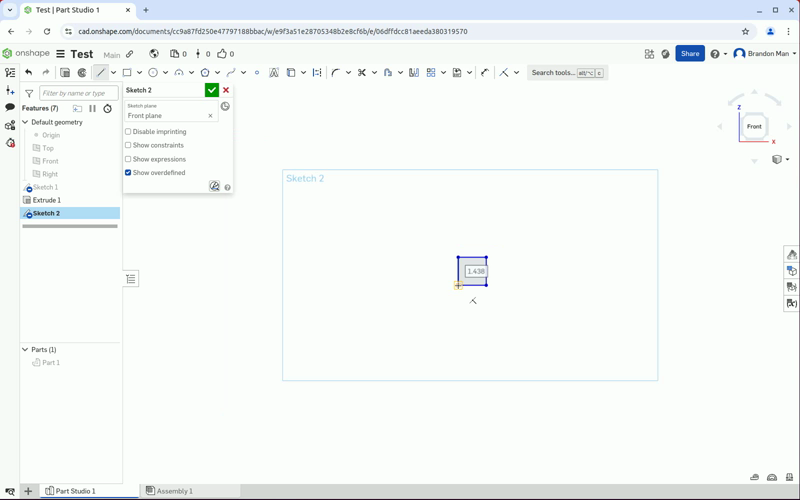
scroll(-6)
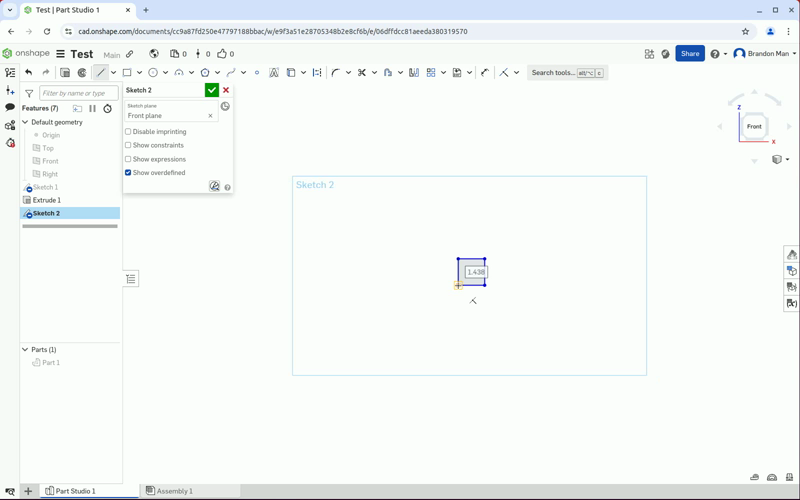
scroll(-6)
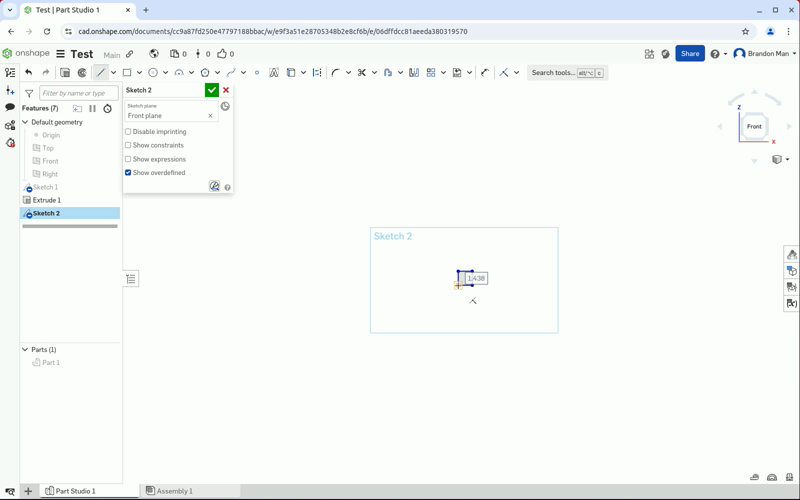
scroll(-6)
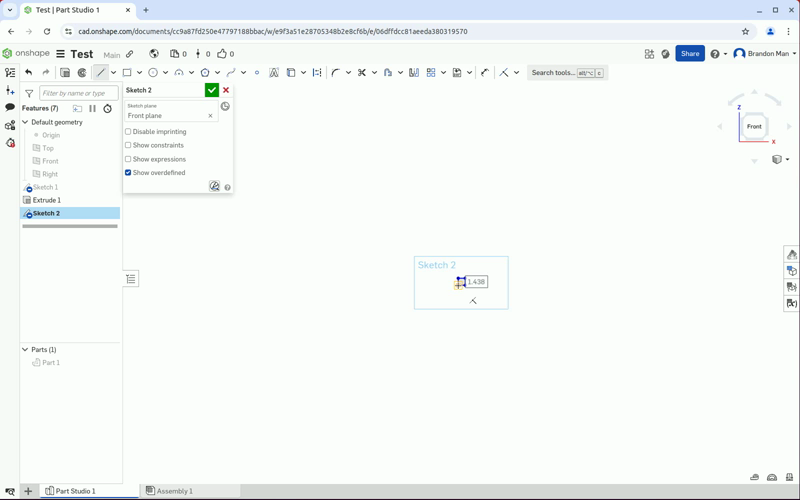
key(esc)
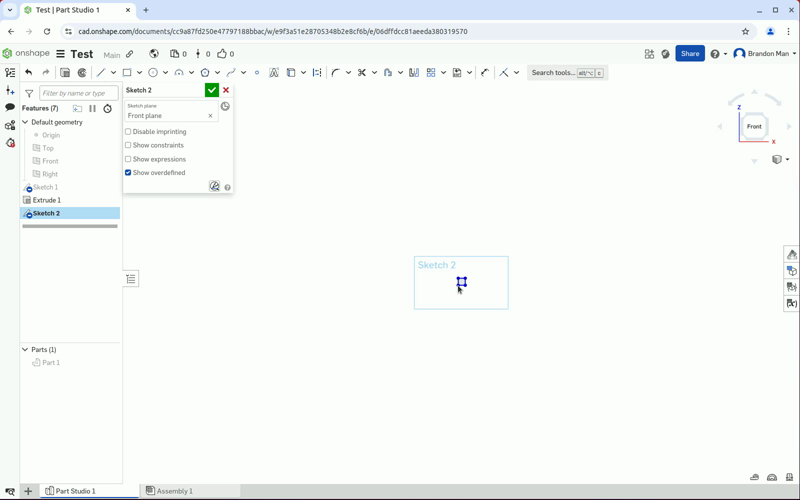
mouse_move(463, 280)
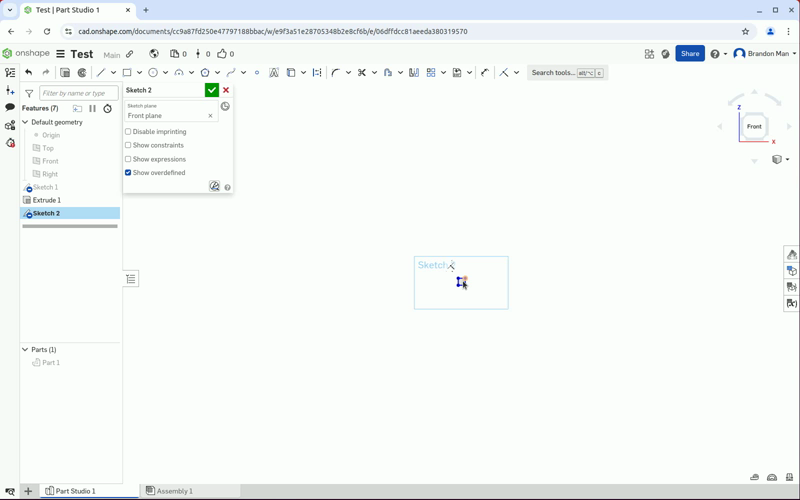
scroll(6)
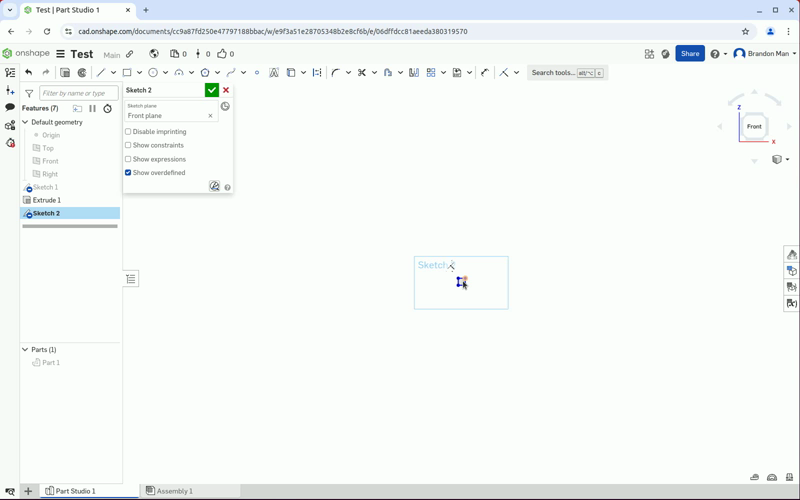
scroll(6)
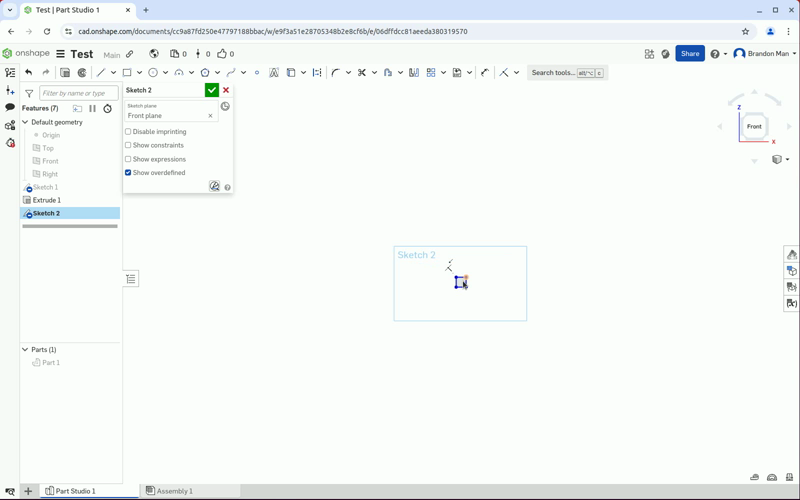
scroll(6)
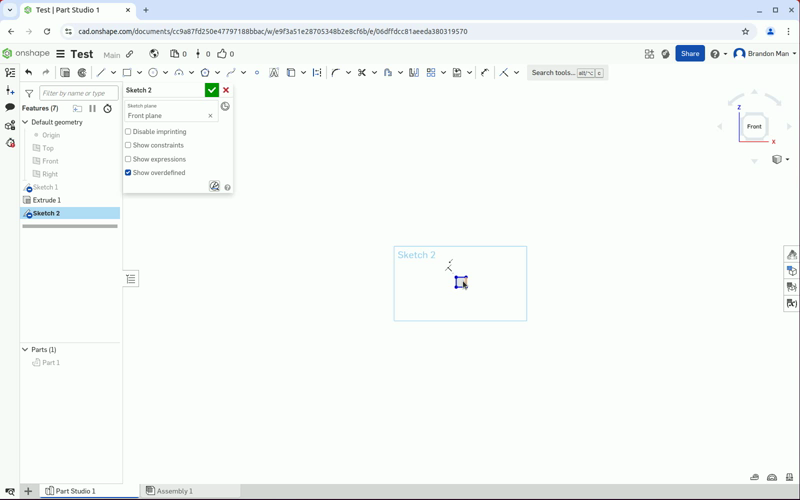
scroll(6)
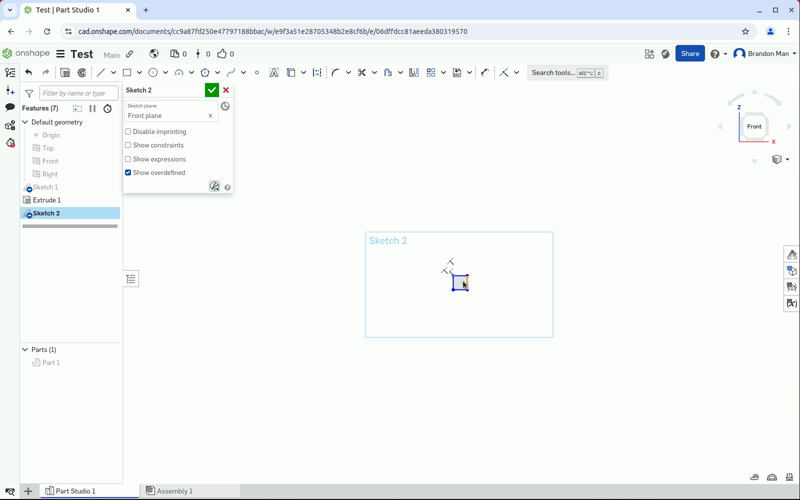
scroll(6)
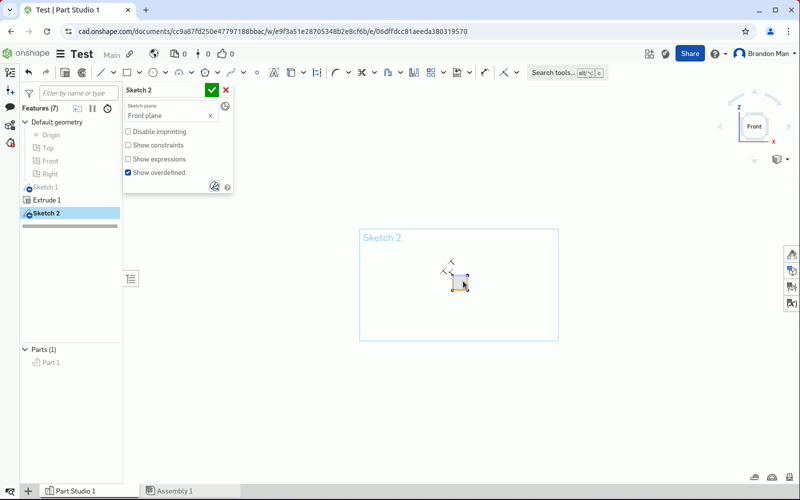
scroll(6)
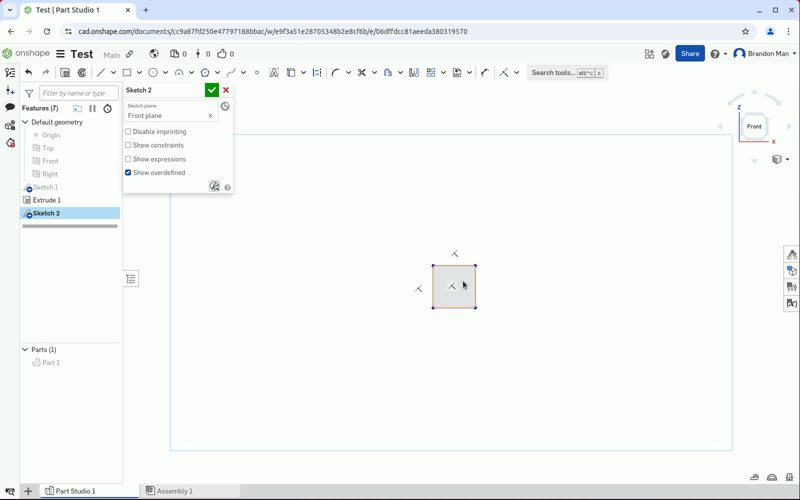
scroll(6)
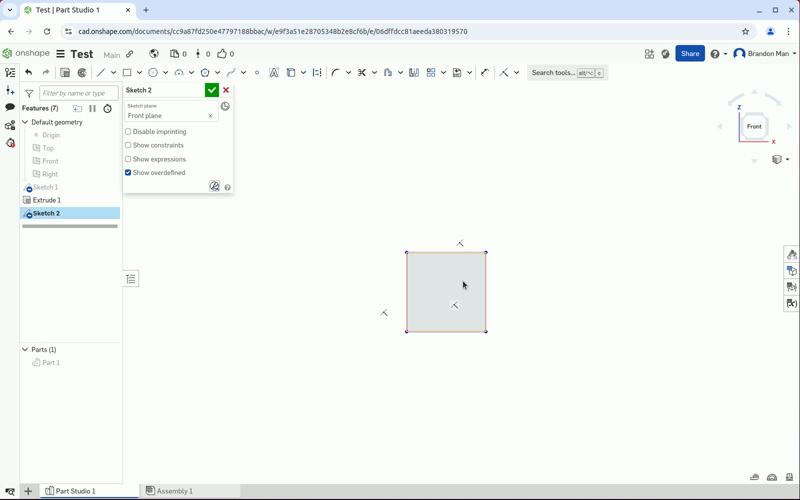
click(463, 280)
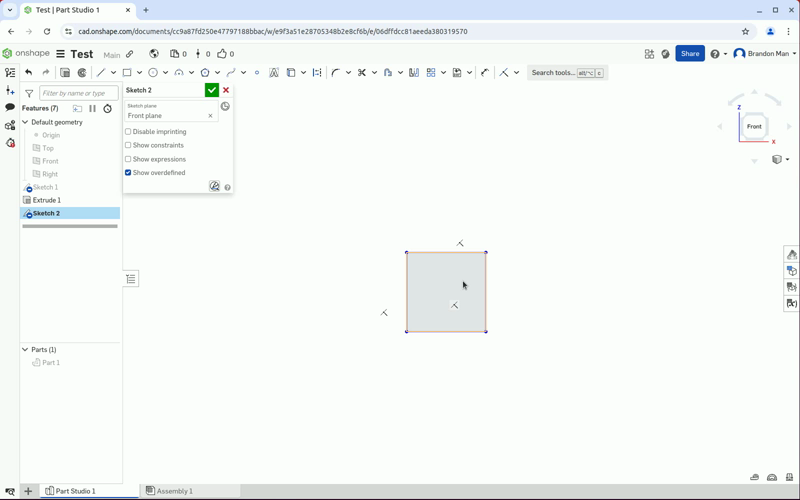
scroll(-6)
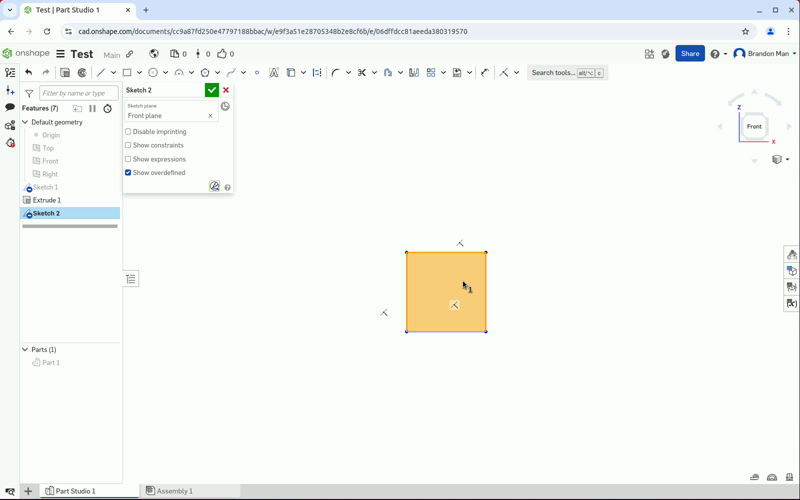
scroll(-6)
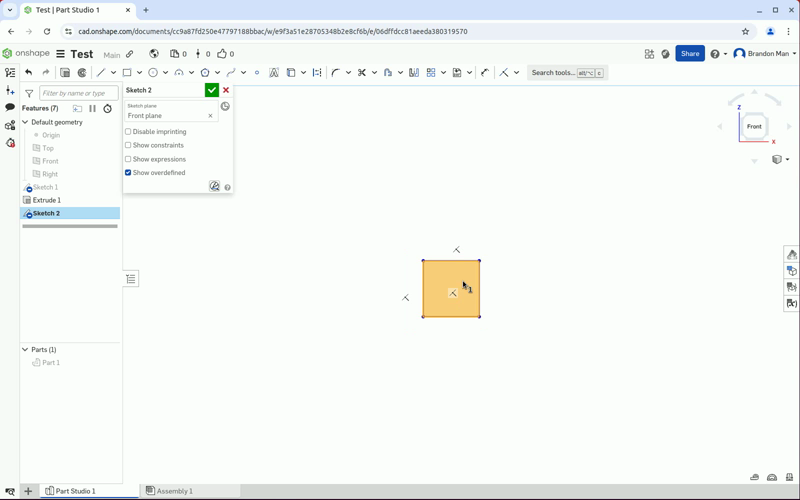
scroll(-6)
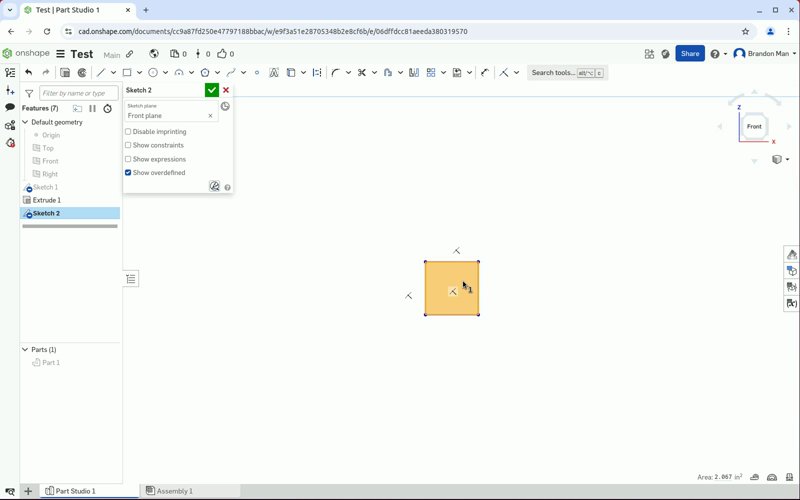
scroll(-6)
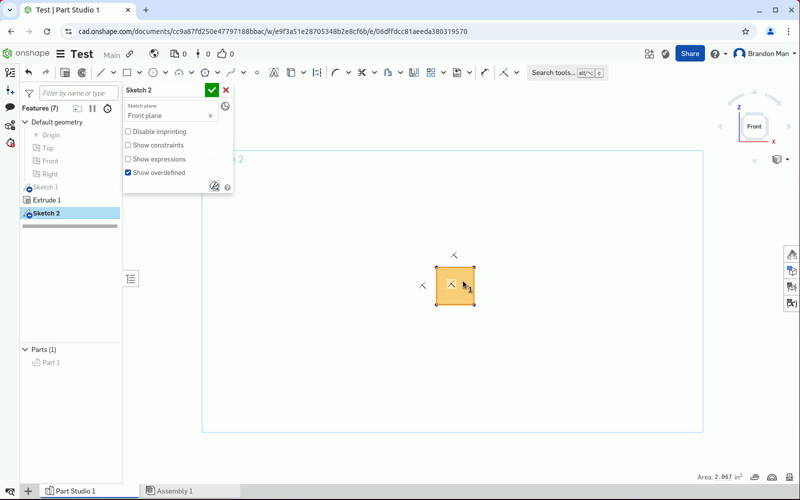
scroll(-6)
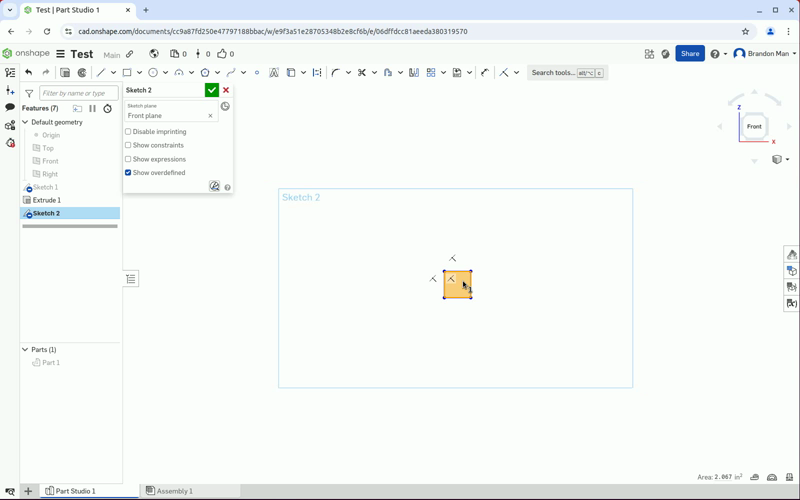
scroll(-6)
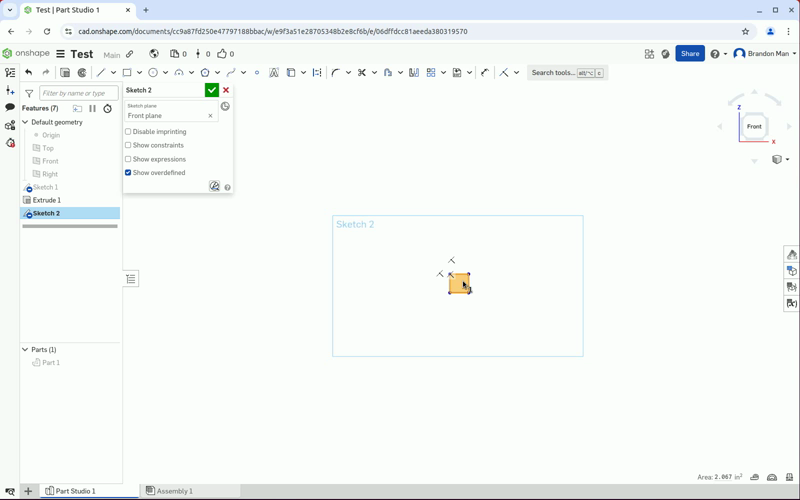
scroll(-6)
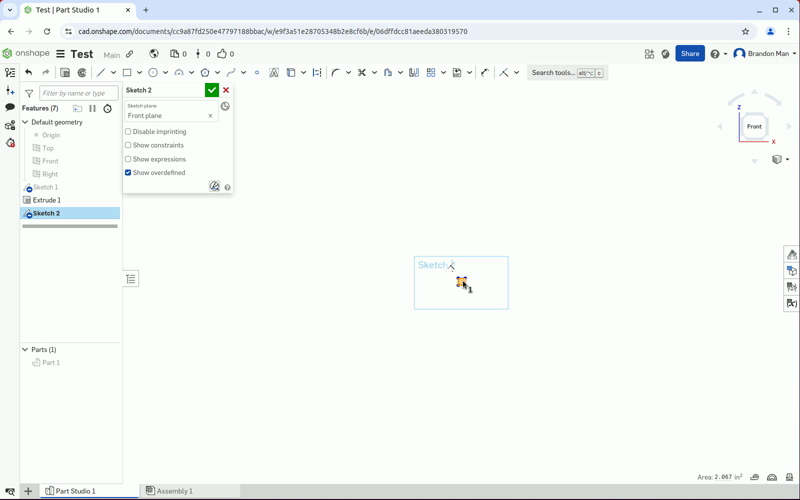
mouse_move(73, 352)
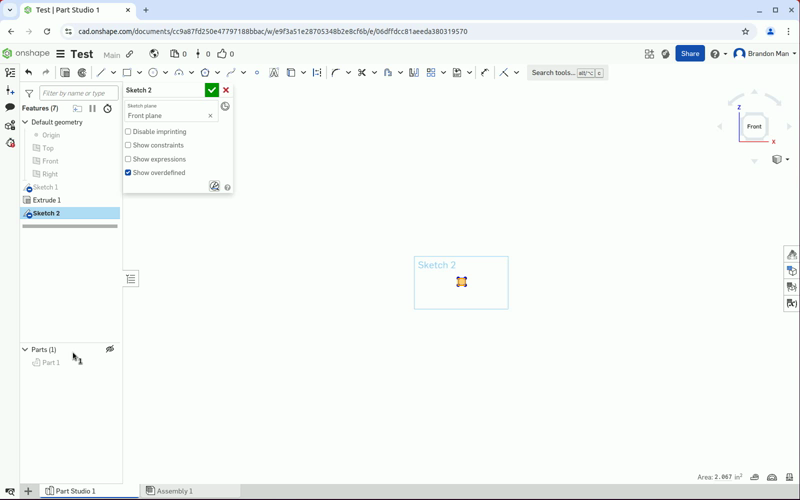
key(shift+y)
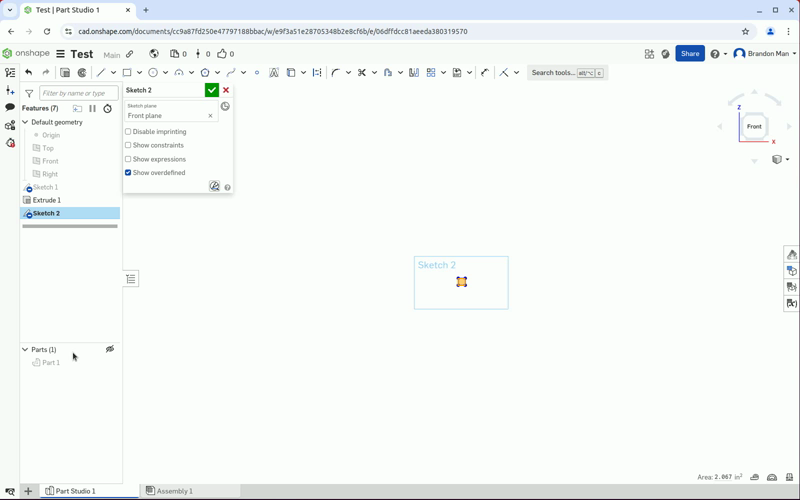
key(shift+e)
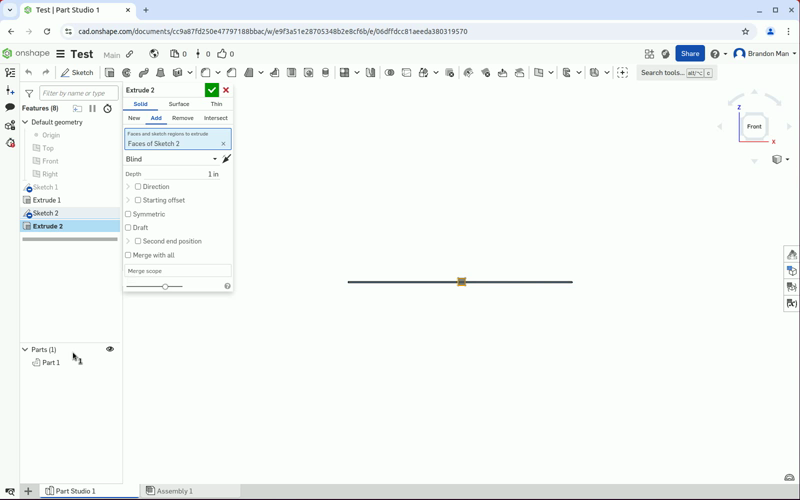
mouse_move(143, 106)
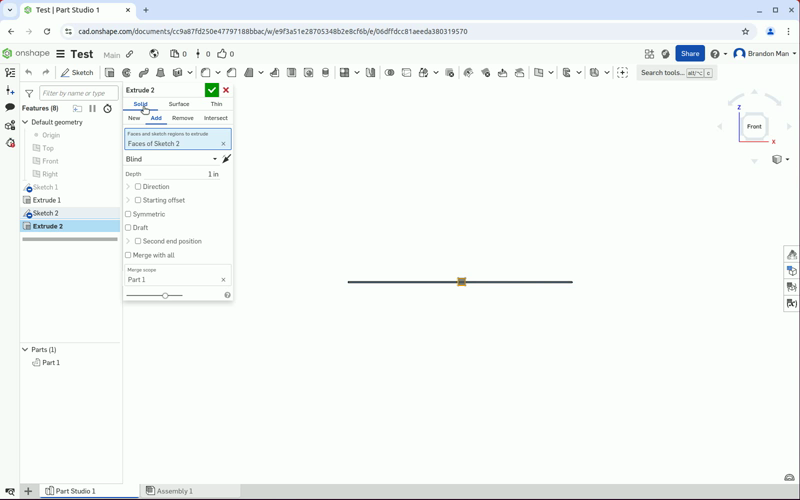
click(143, 106)
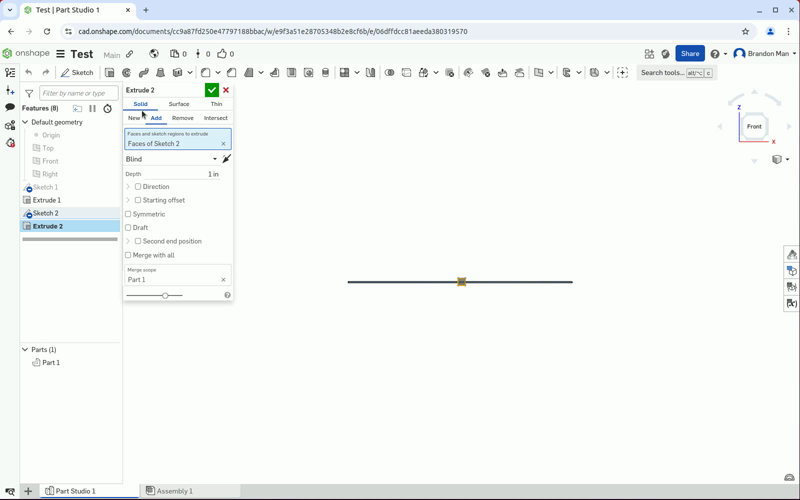
mouse_move(137, 120)
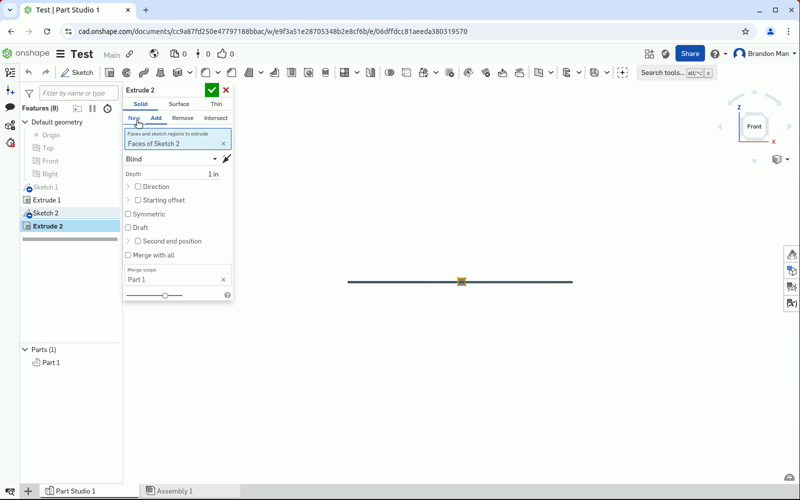
click(137, 120)
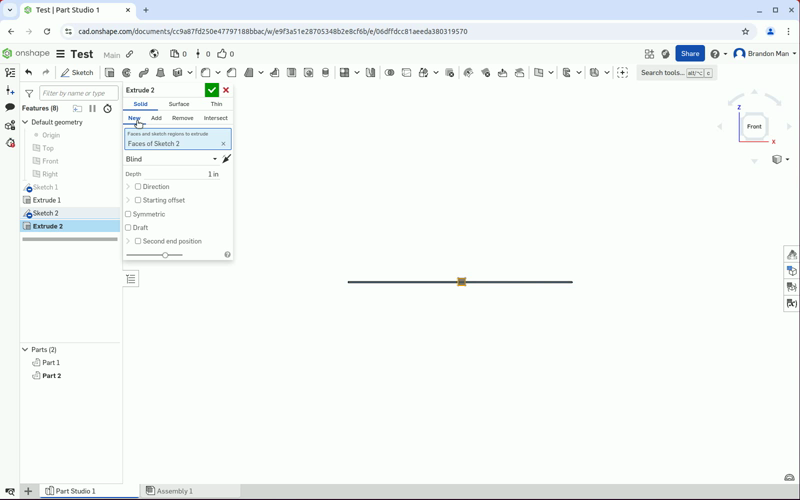
key(tab, 4)
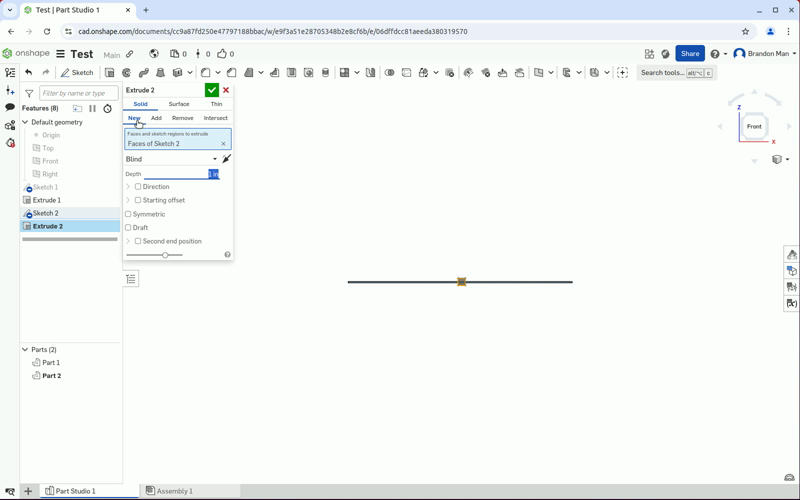
text(1.204)
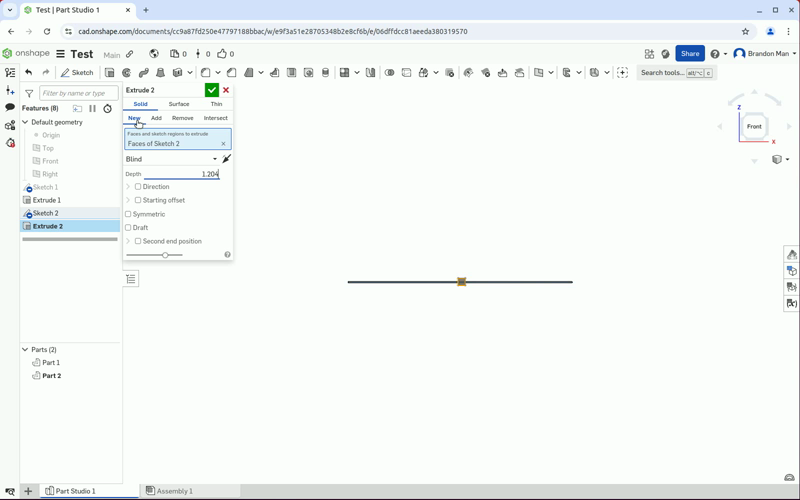
key(enter)
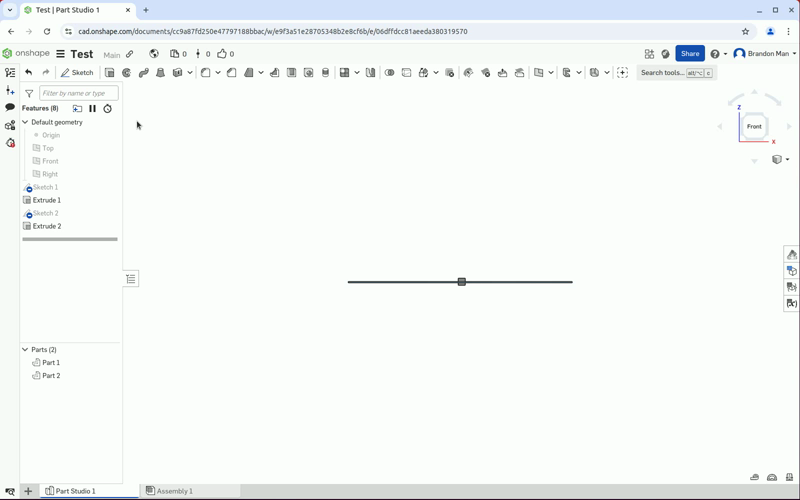
key(shift+h)
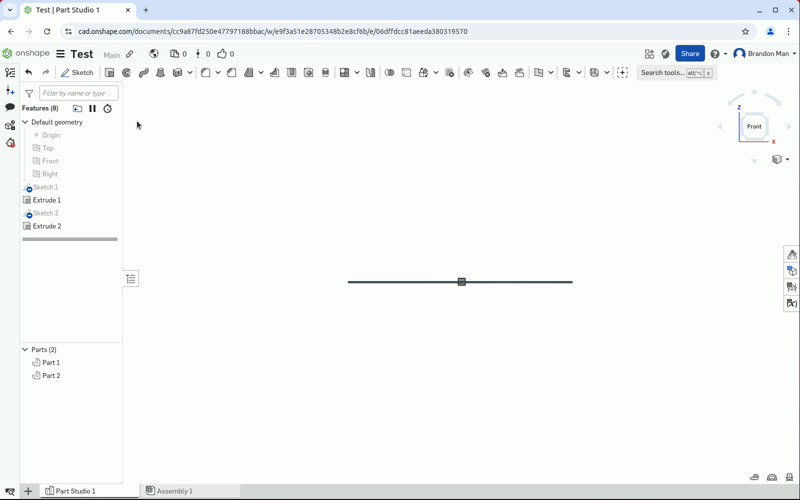
key(shift+h)
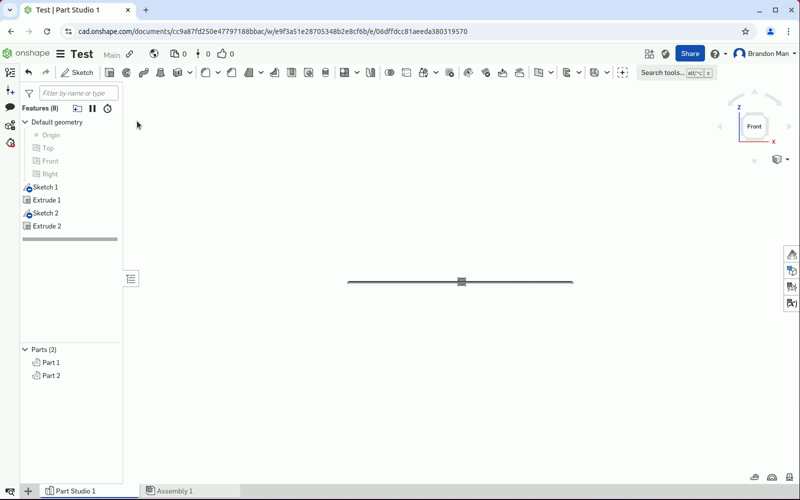
key(shift+7)
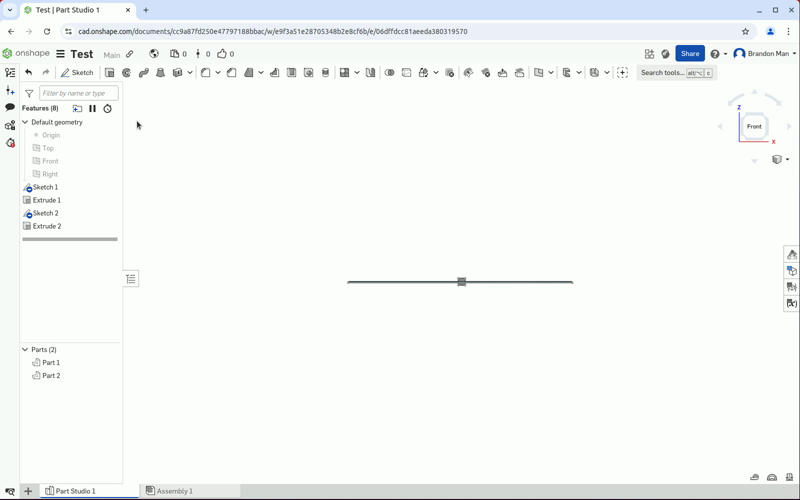
key(left, 2)
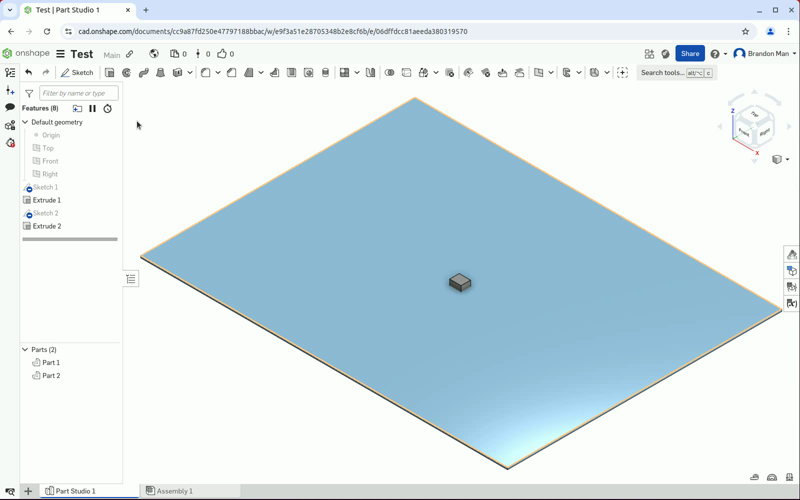
key(down, 2)
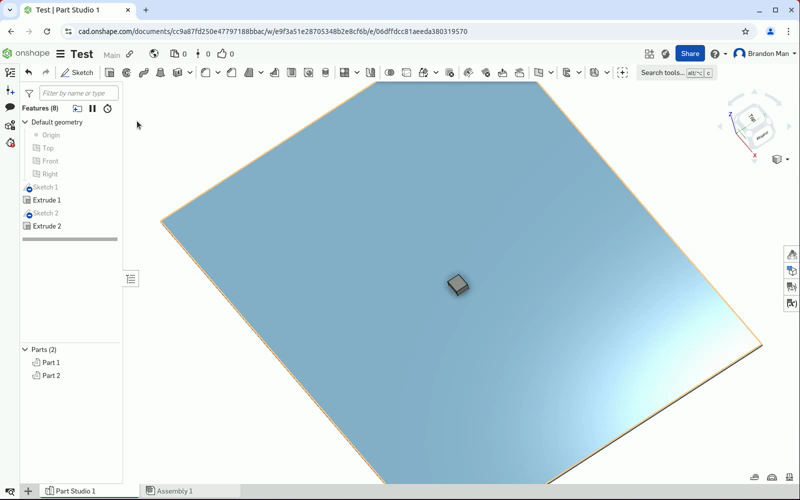
key(up, 2)
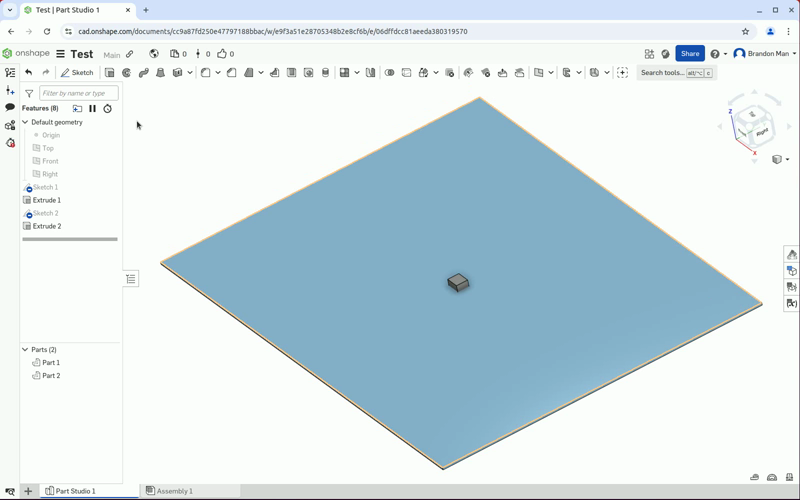
key(right, 2)
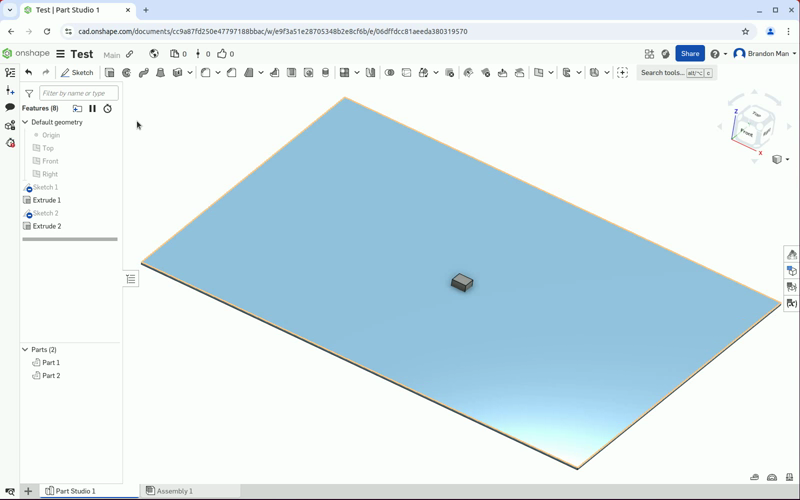
mouse_move(73, 189)
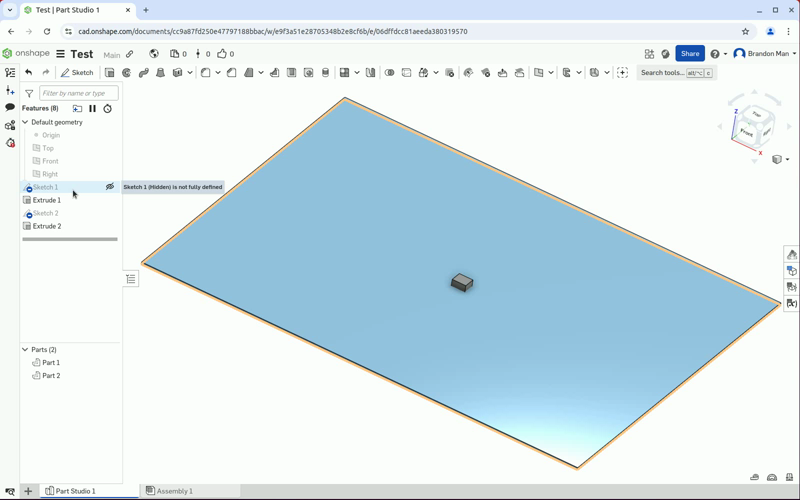
click(73, 189)